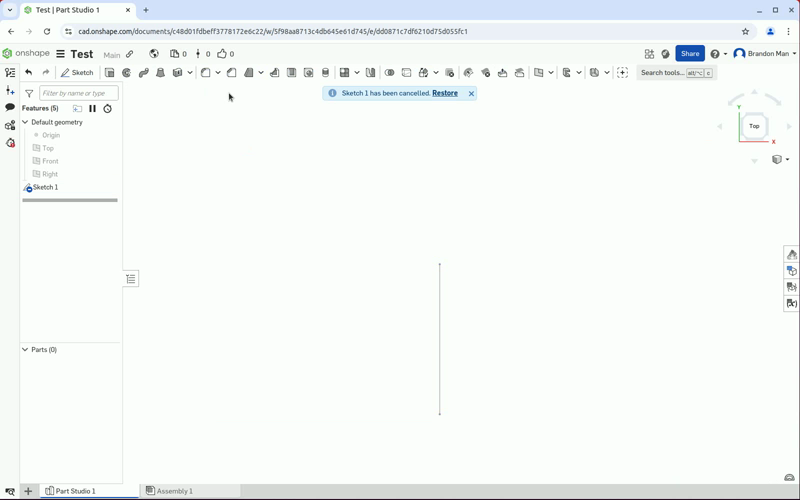
key(shift+h)
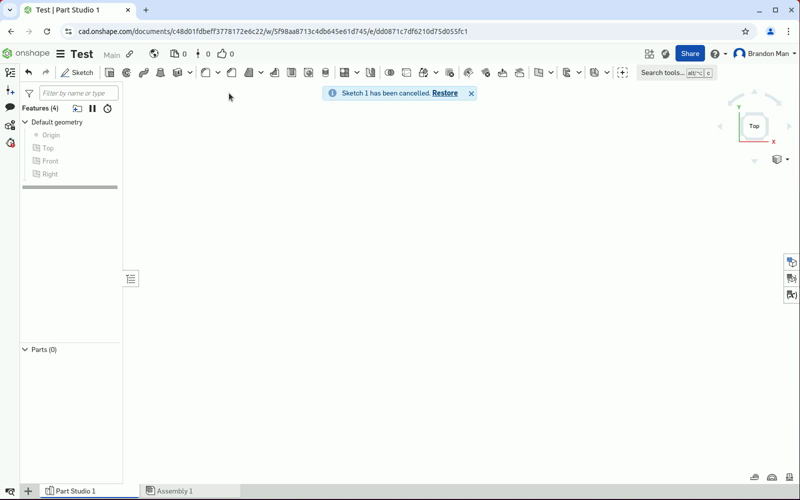
mouse_move(73, 352)
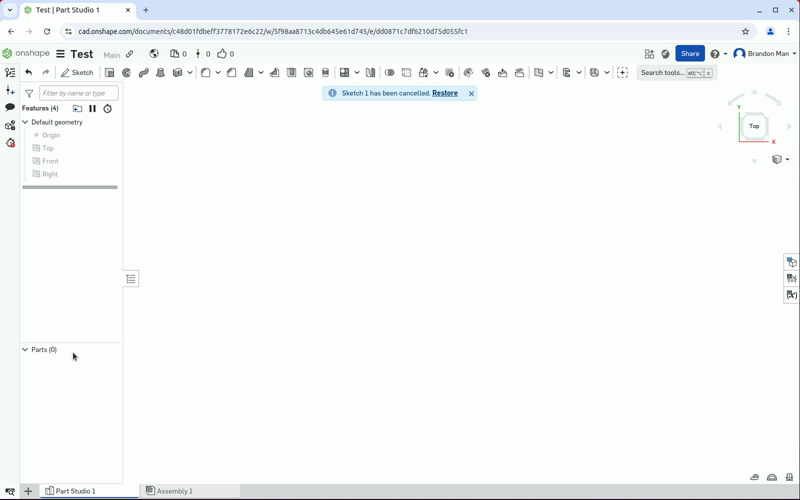
key(y)
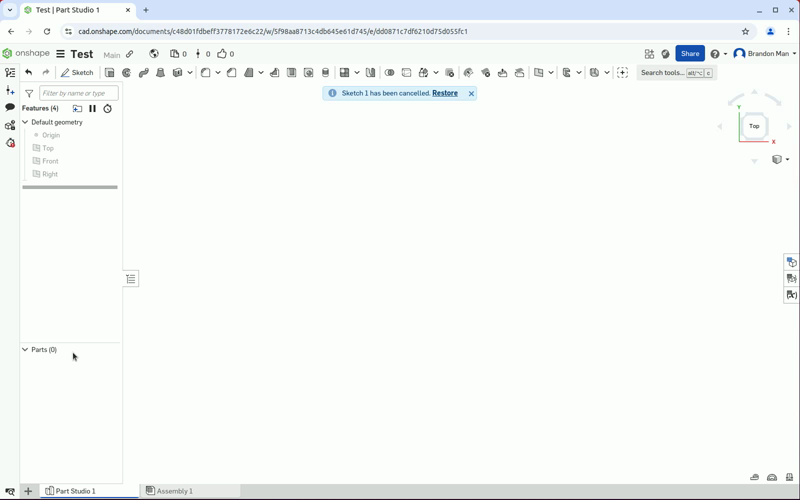
key(shift+p)
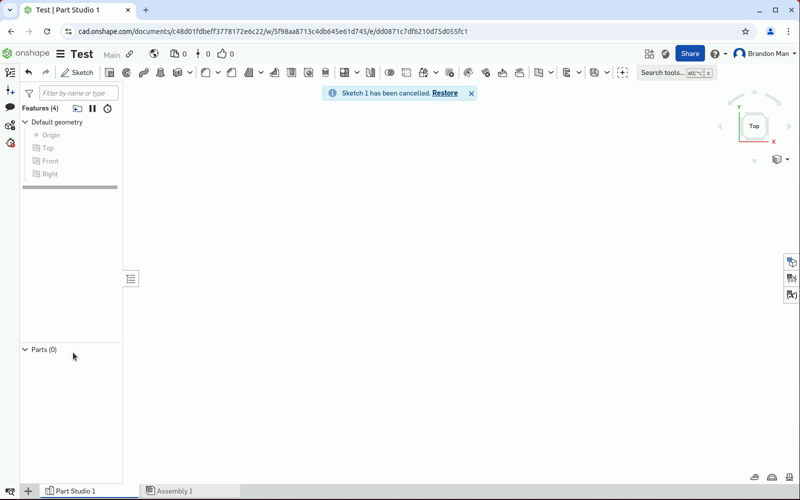
key(space)
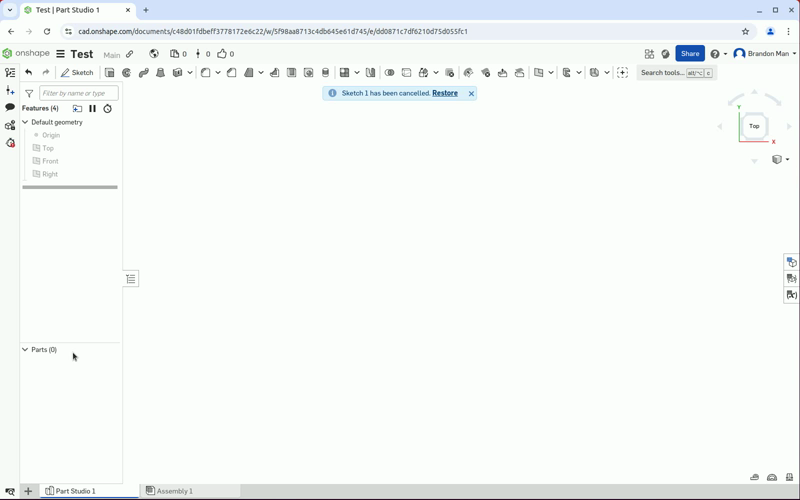
key_down(shift)
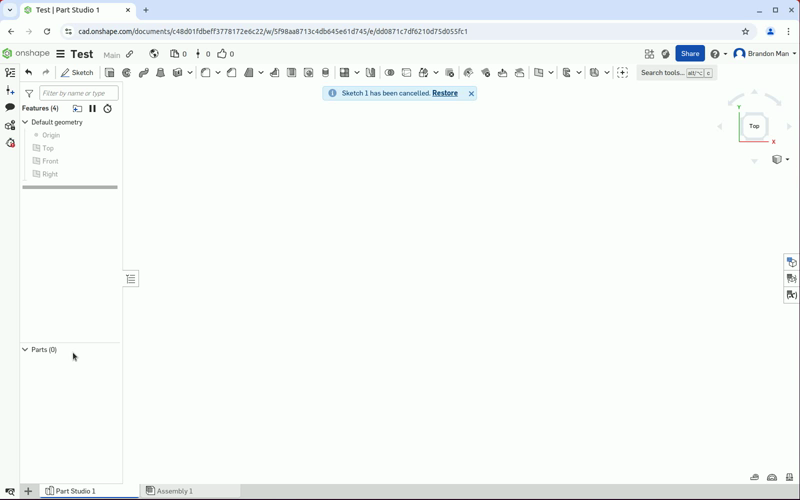
key(up)
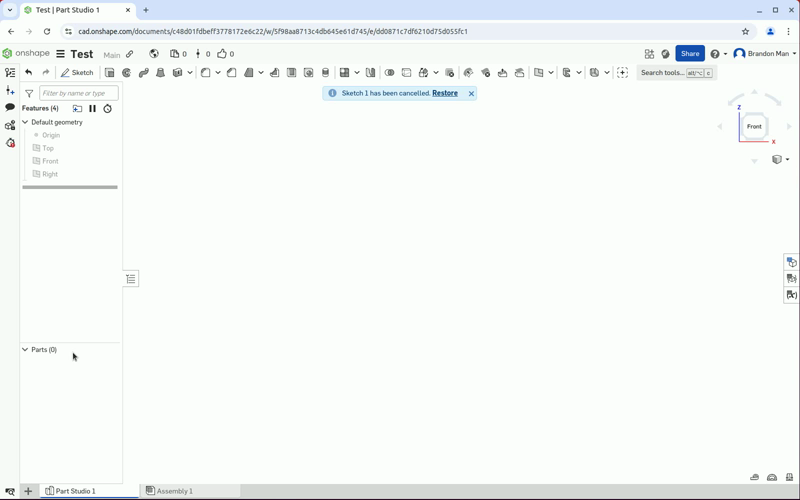
key_up(shift)
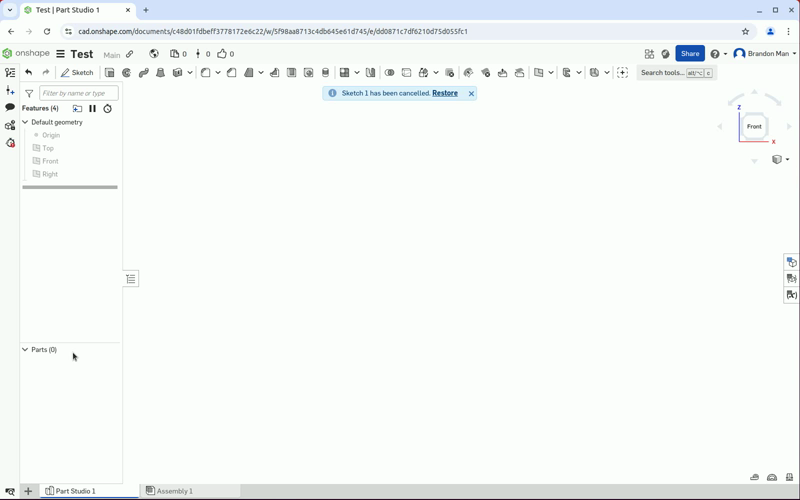
key(space)
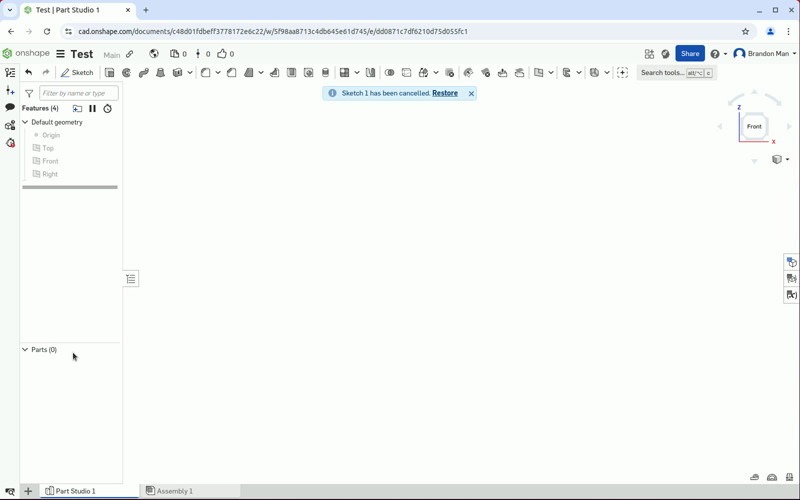
key_down(shift)
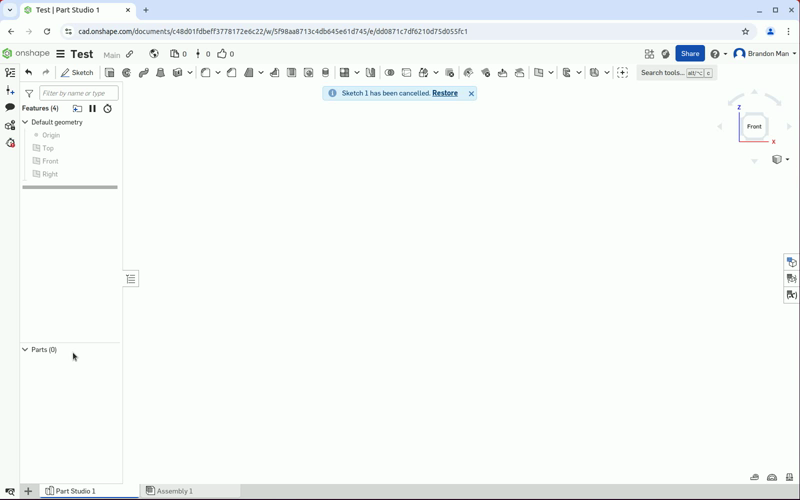
key(left)
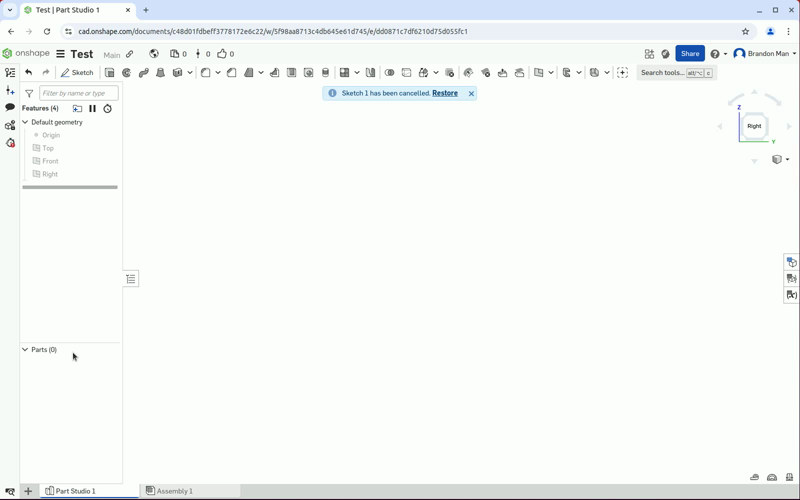
key_up(shift)
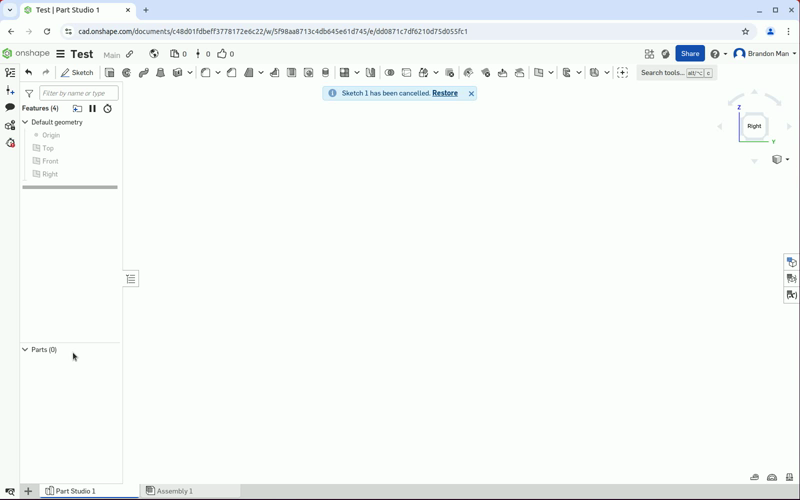
mouse_move(73, 352)
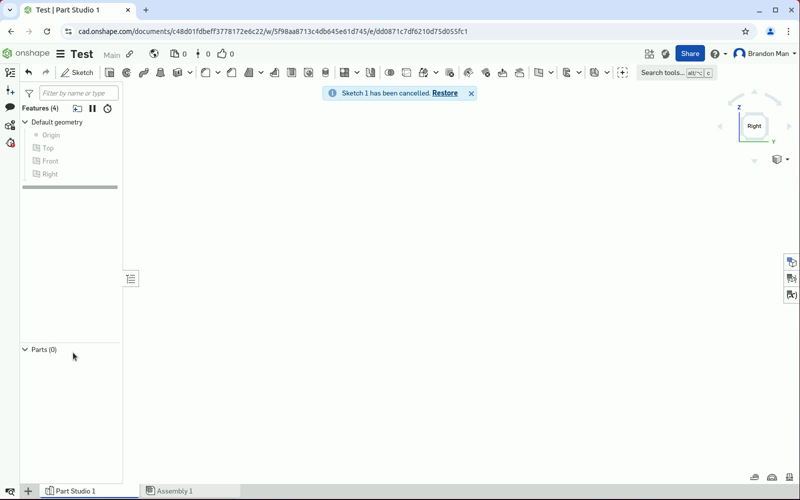
key(shift+y)
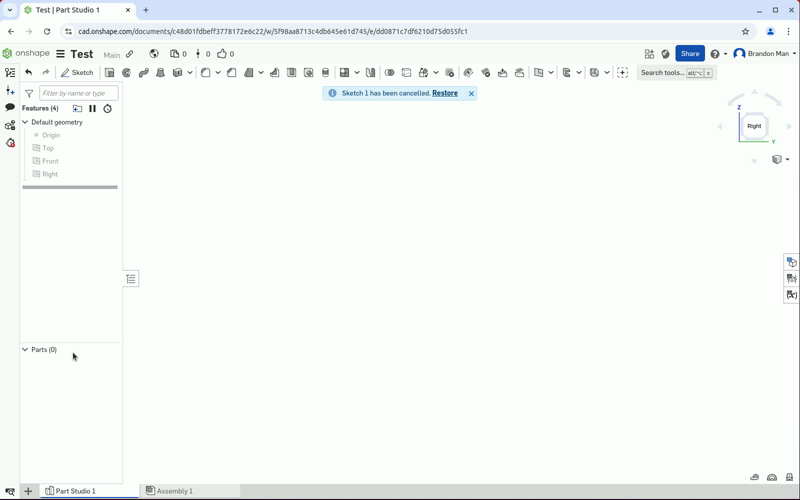
key(shift+s)
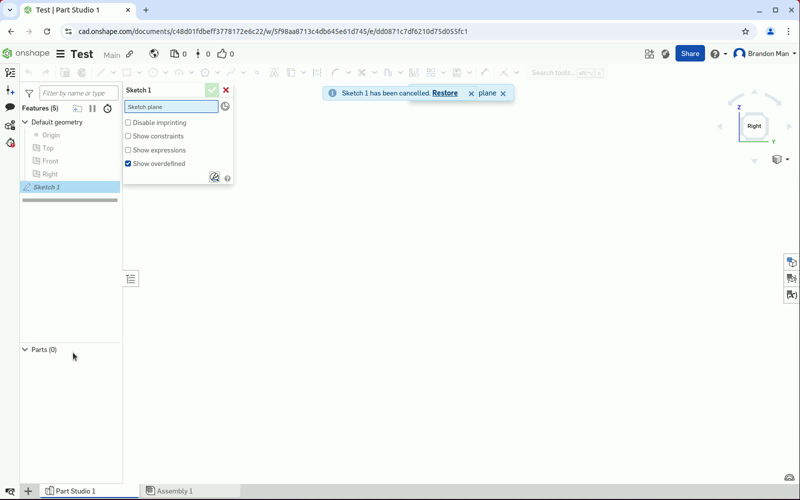
mouse_move(73, 176)
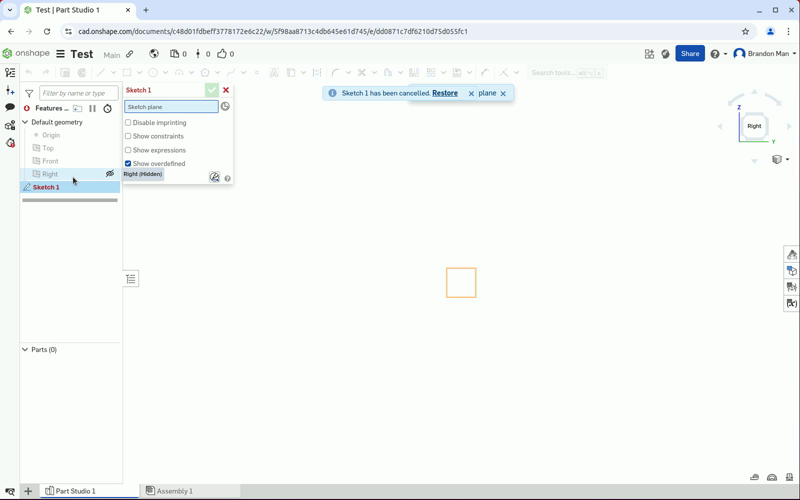
click(73, 176)
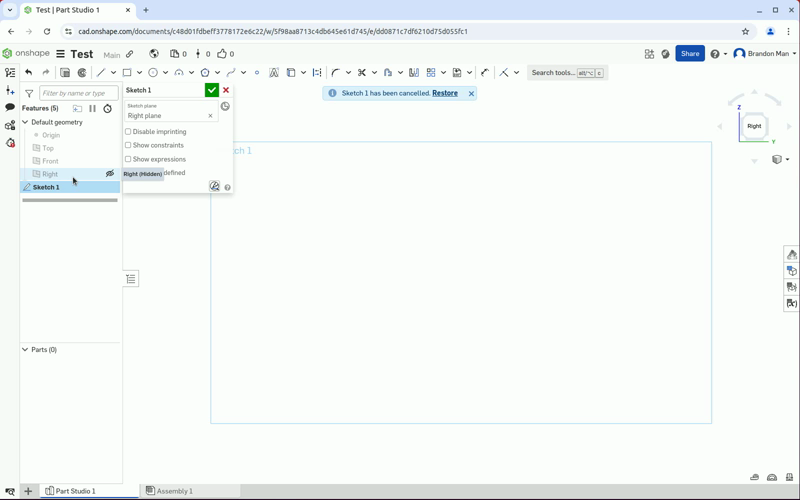
mouse_move(73, 352)
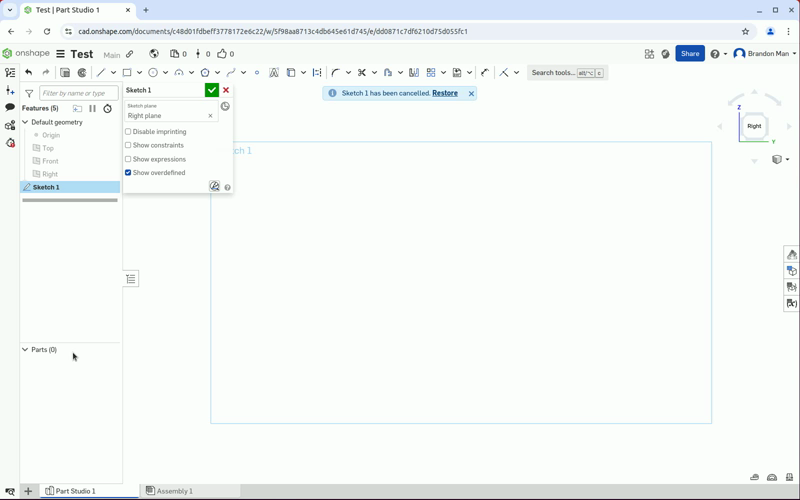
key(y)
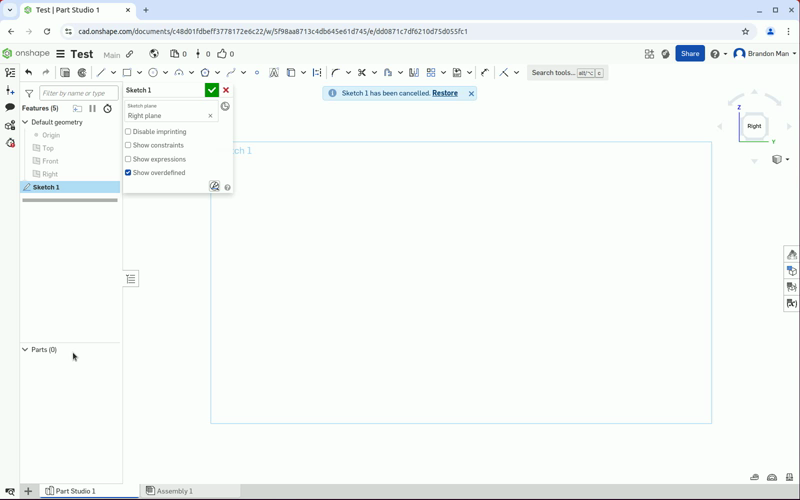
key(l)
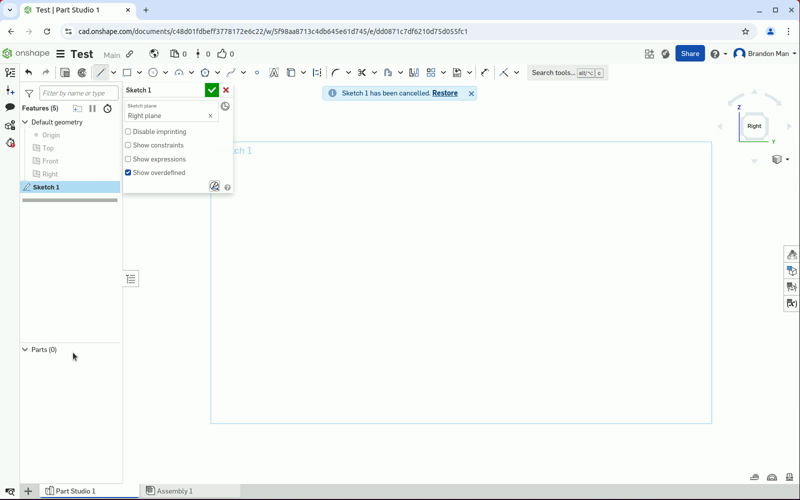
key_down(shift)
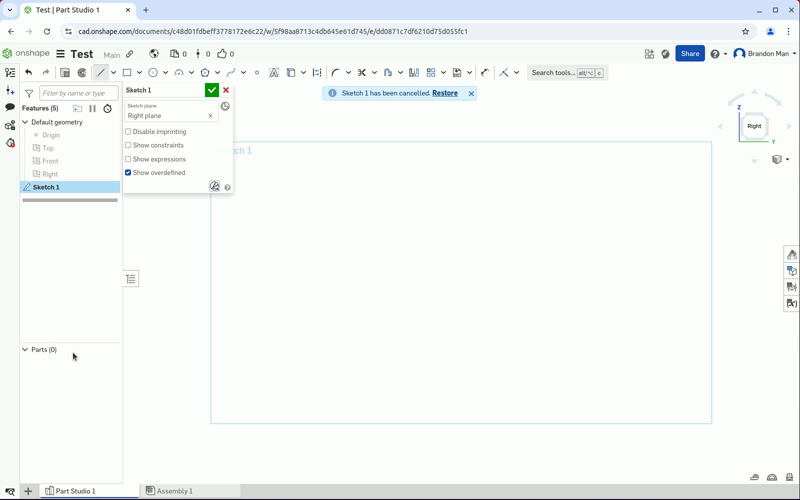
mouse_move(456, 367)
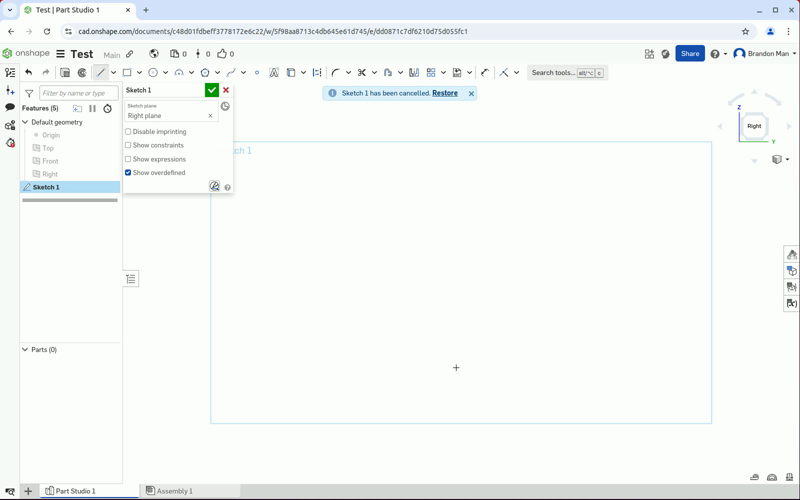
click(456, 367)
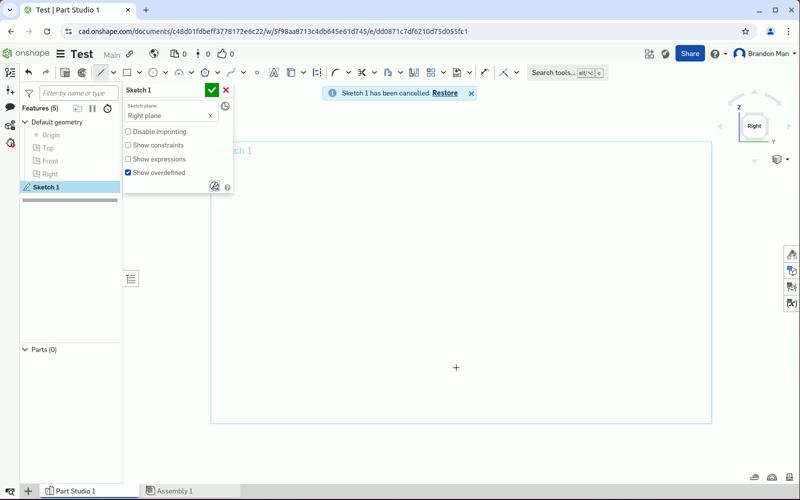
key_up(shift)
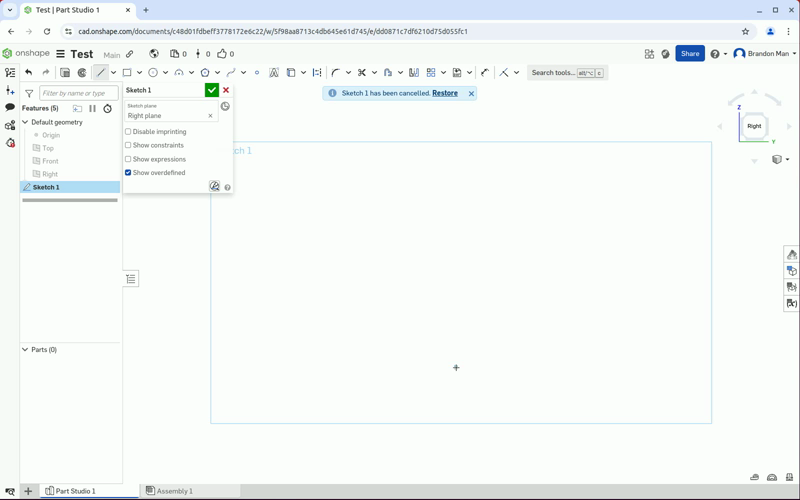
key_down(shift)
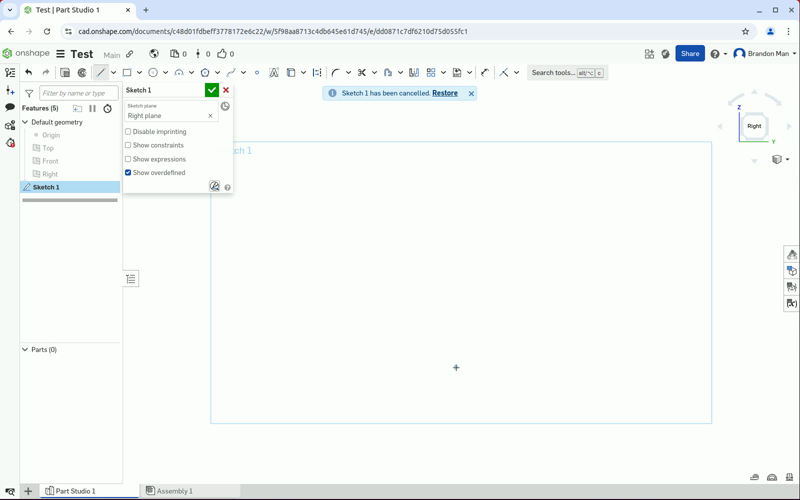
mouse_move(568, 367)
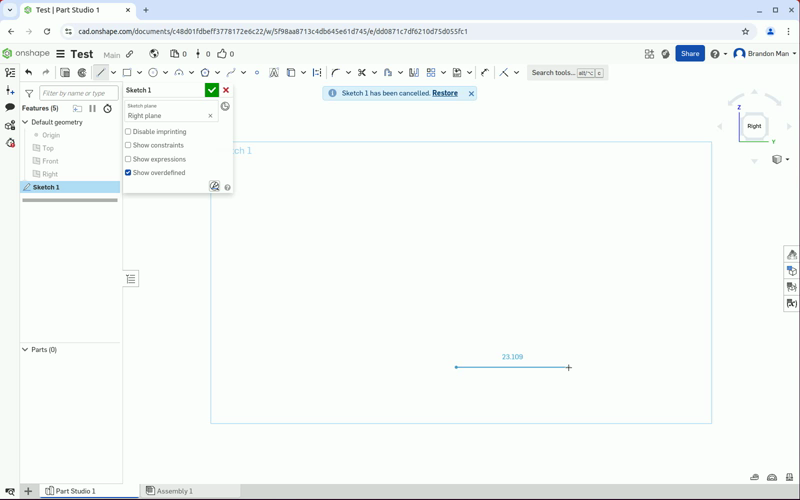
click(568, 367)
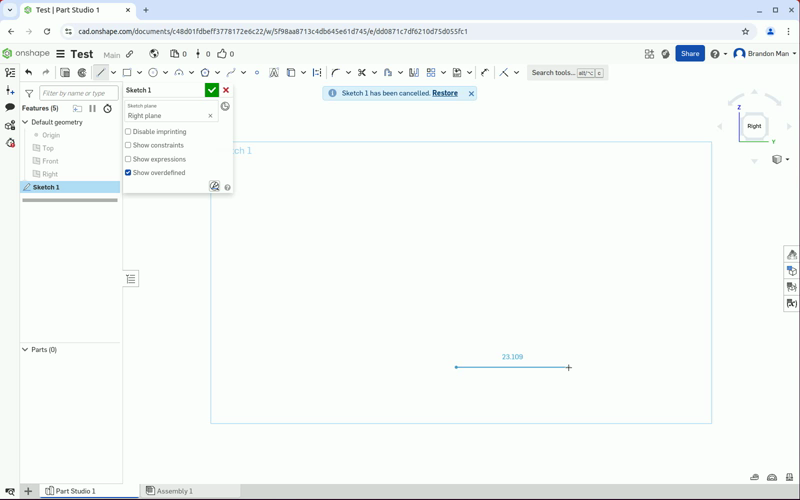
key_up(shift)
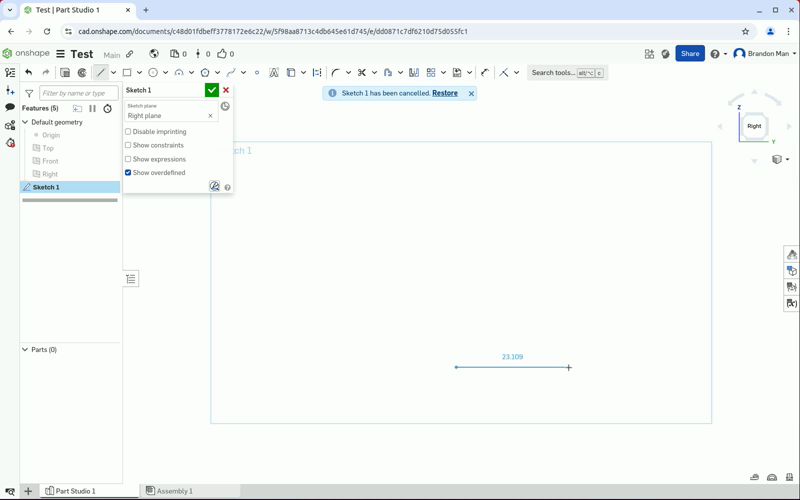
key_down(shift)
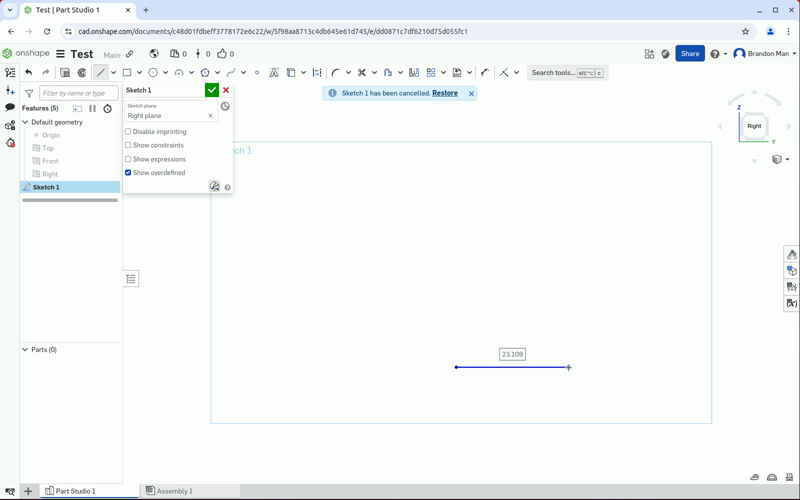
mouse_move(568, 254)
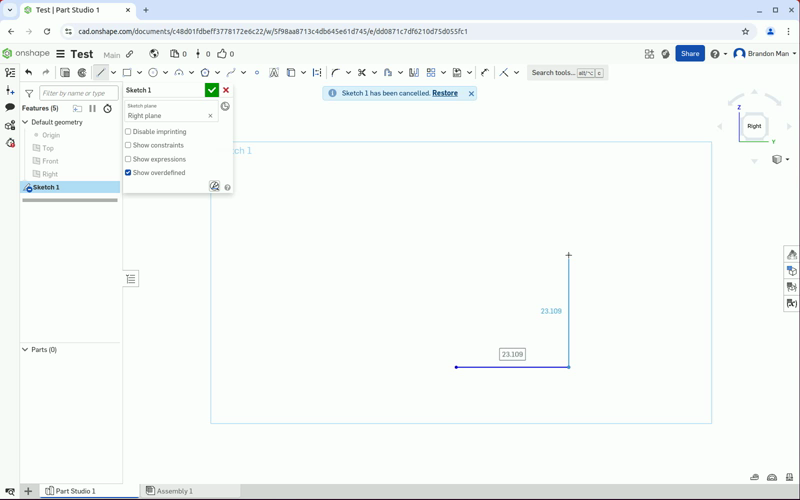
click(568, 254)
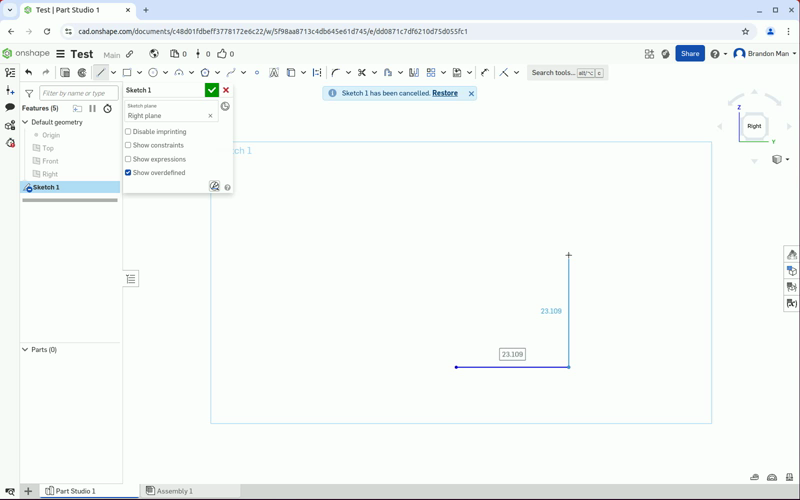
key_up(shift)
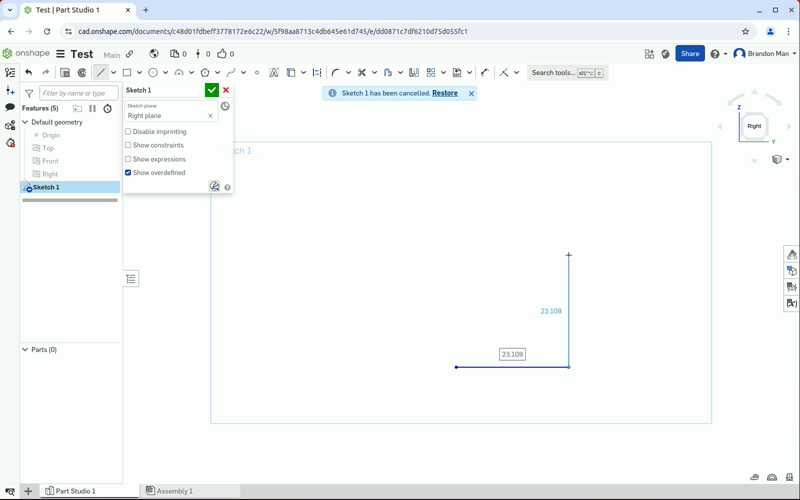
key_down(shift)
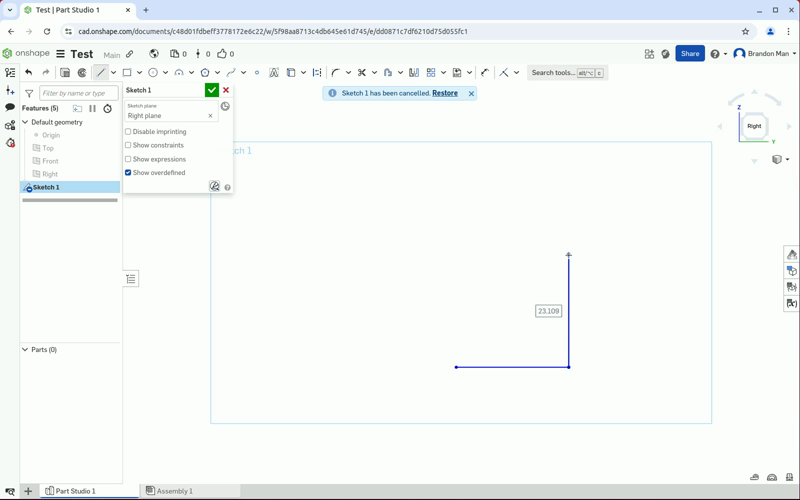
mouse_move(456, 254)
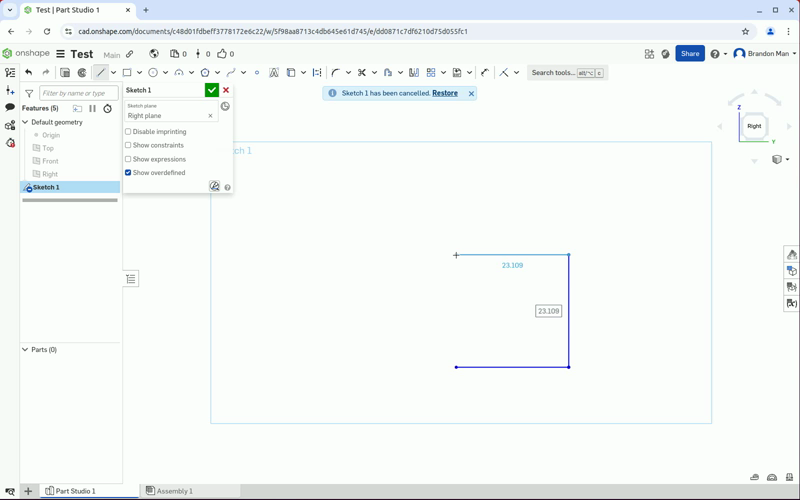
click(456, 254)
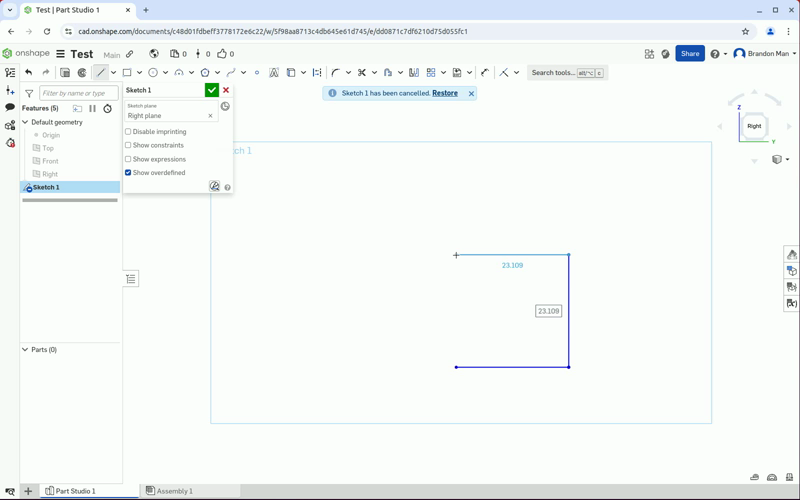
key_up(shift)
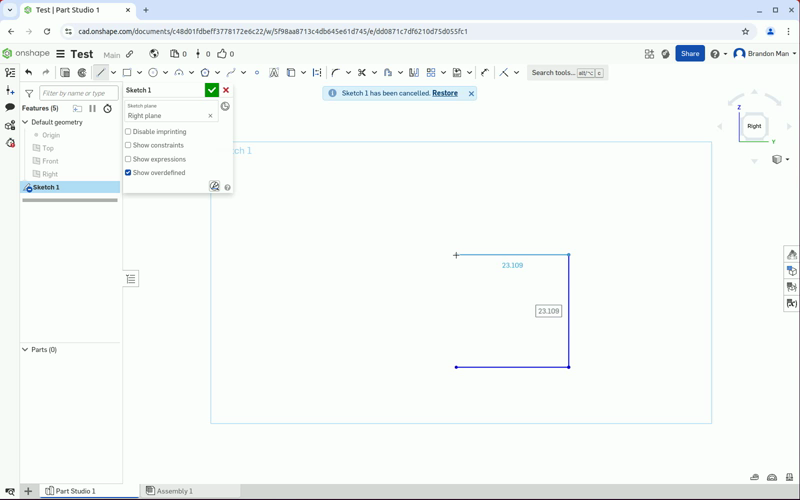
key_down(shift)
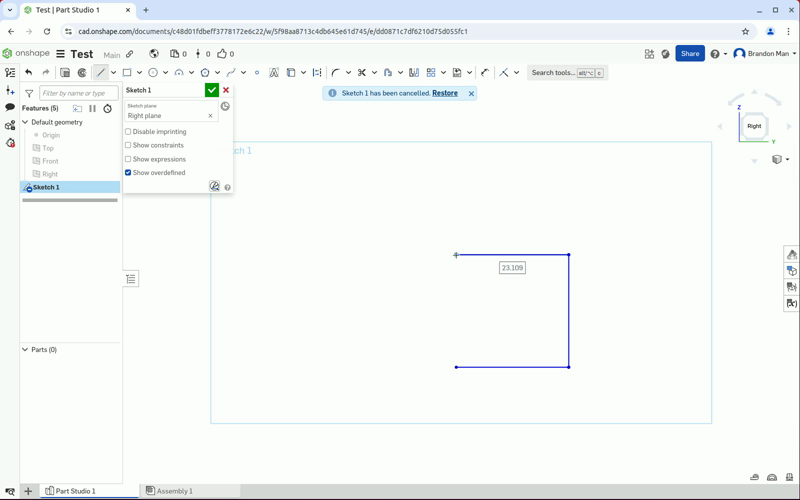
mouse_move(456, 367)
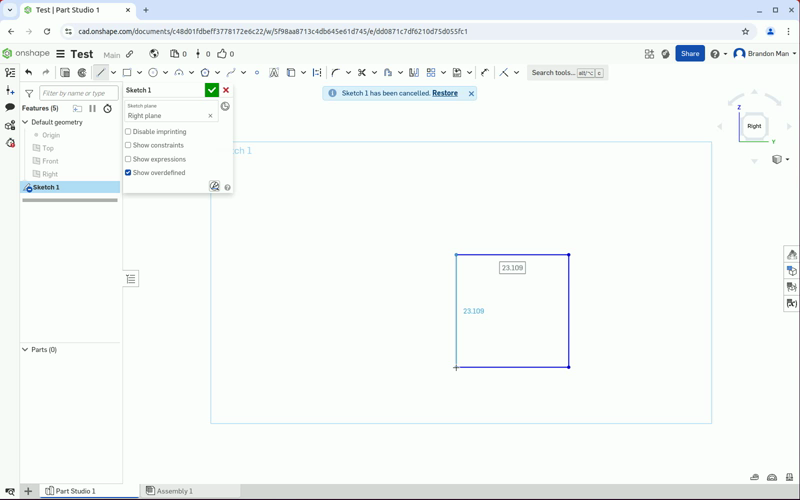
key_up(shift)
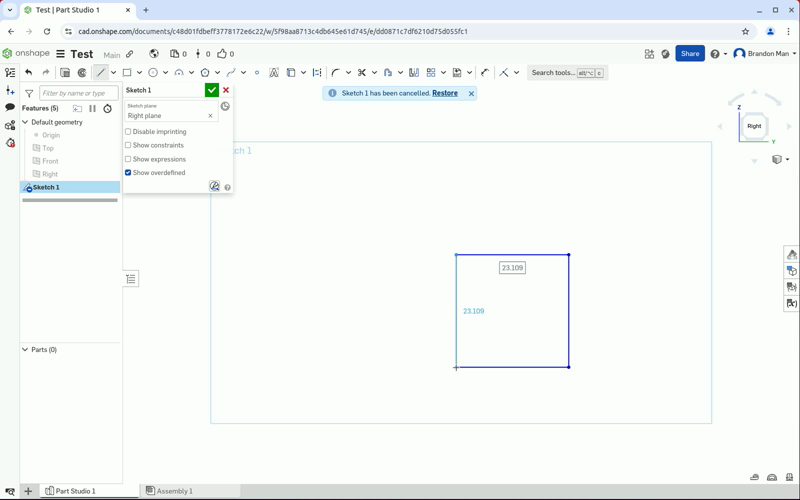
click(456, 367)
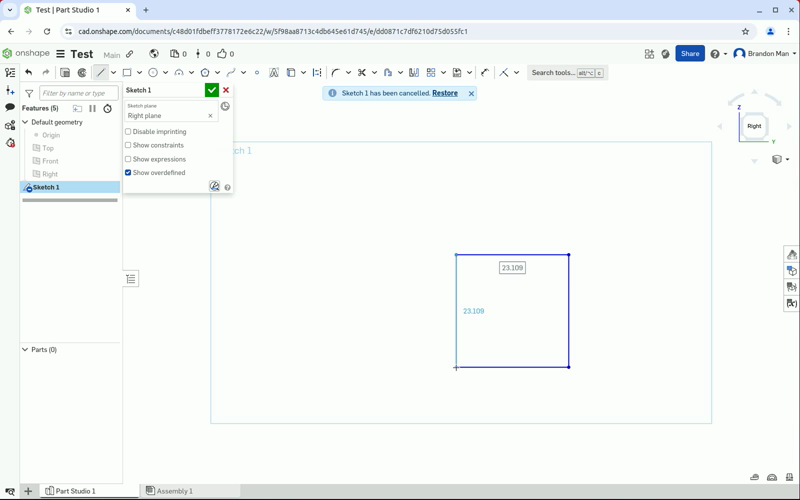
key(esc)
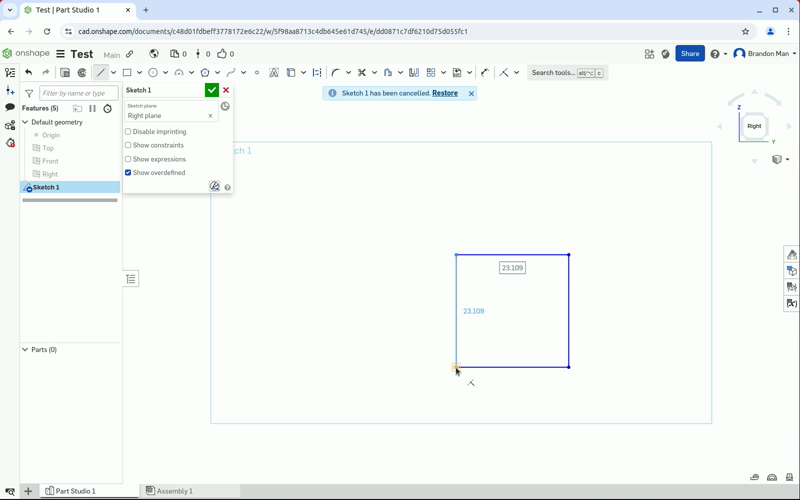
mouse_move(532, 314)
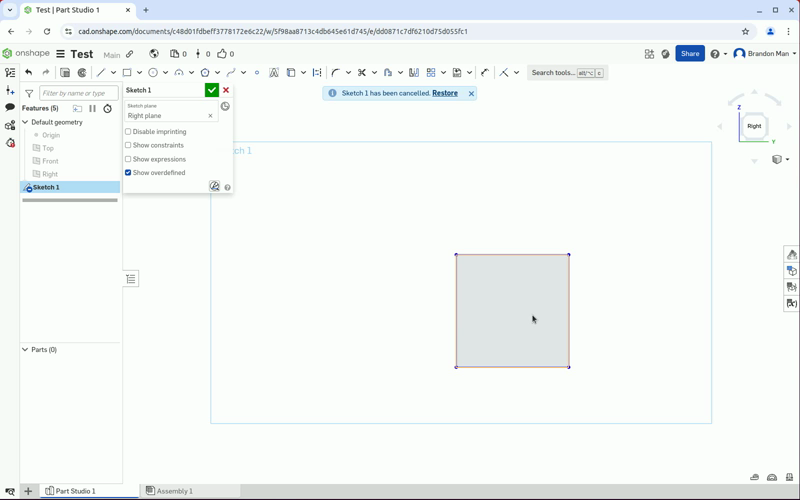
click(532, 314)
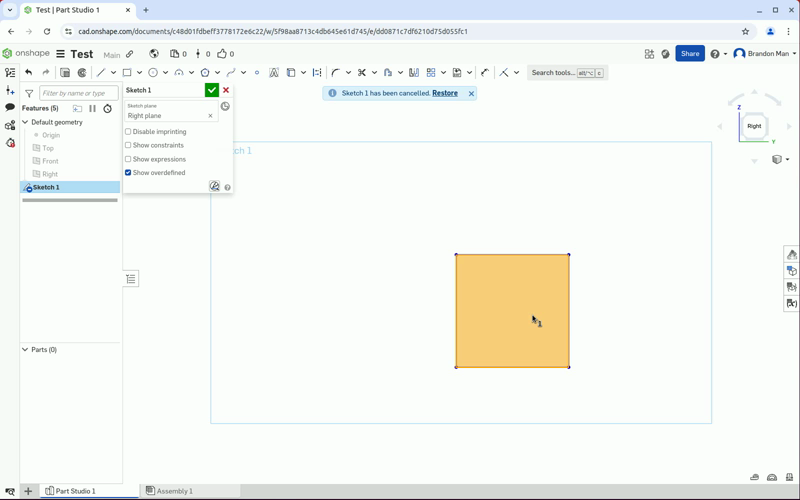
mouse_move(73, 352)
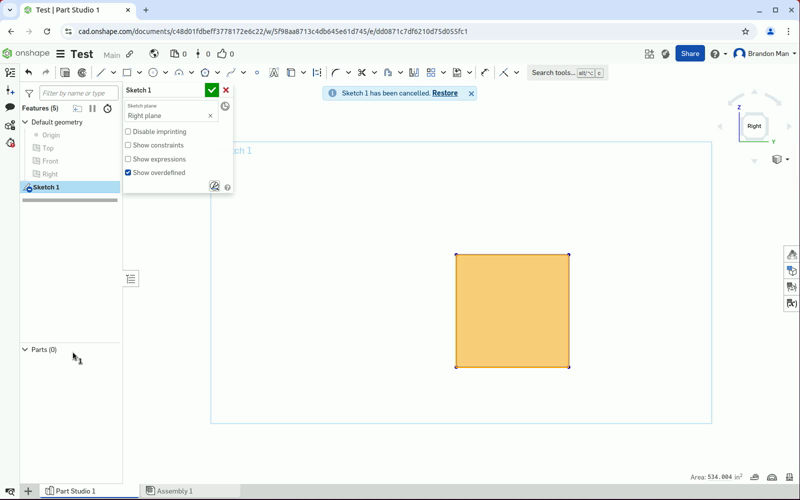
key(shift+y)
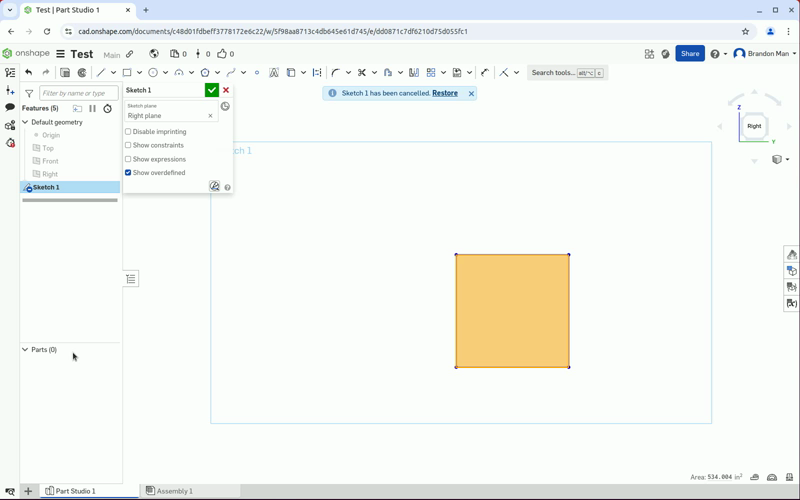
key(shift+e)
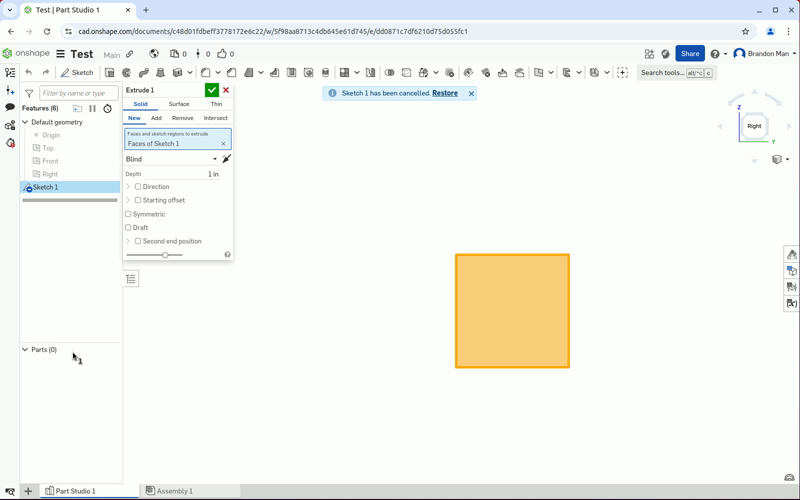
mouse_move(143, 106)
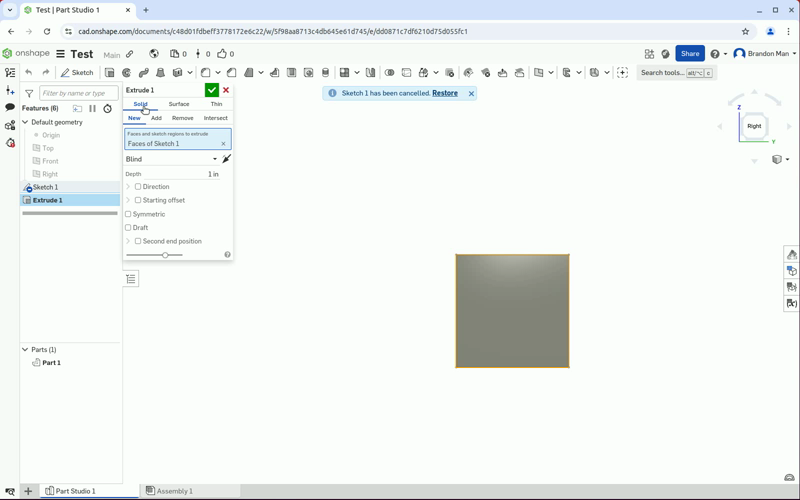
click(143, 106)
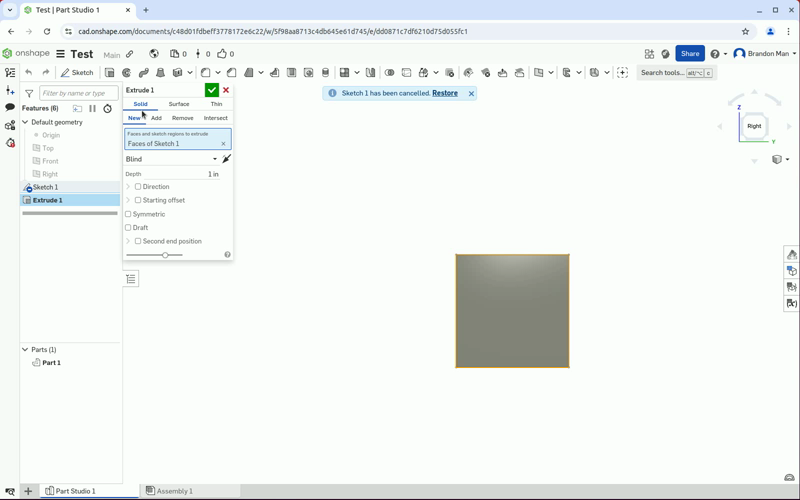
mouse_move(137, 120)
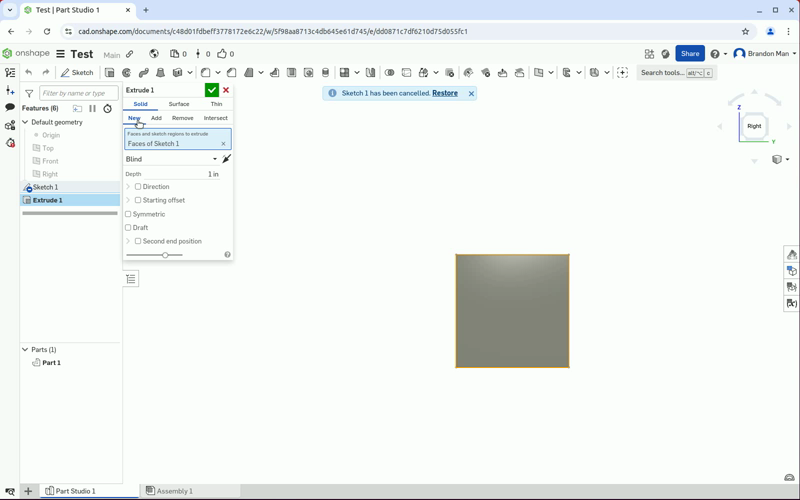
click(137, 120)
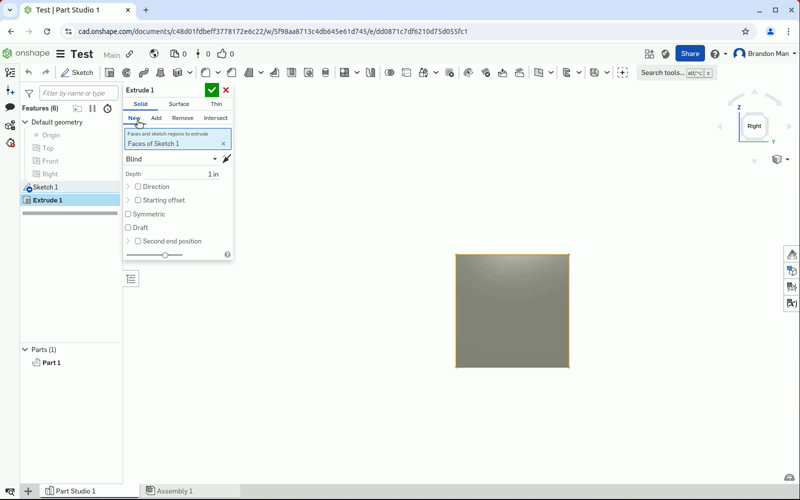
key(tab, 4)
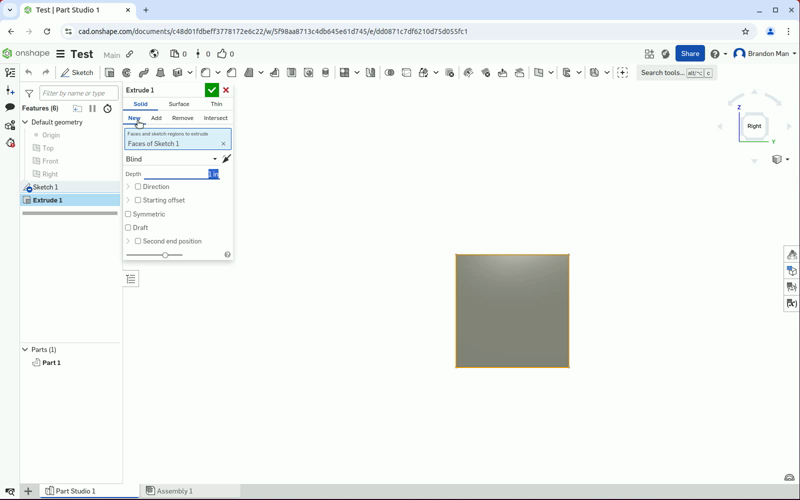
text(-23.108)
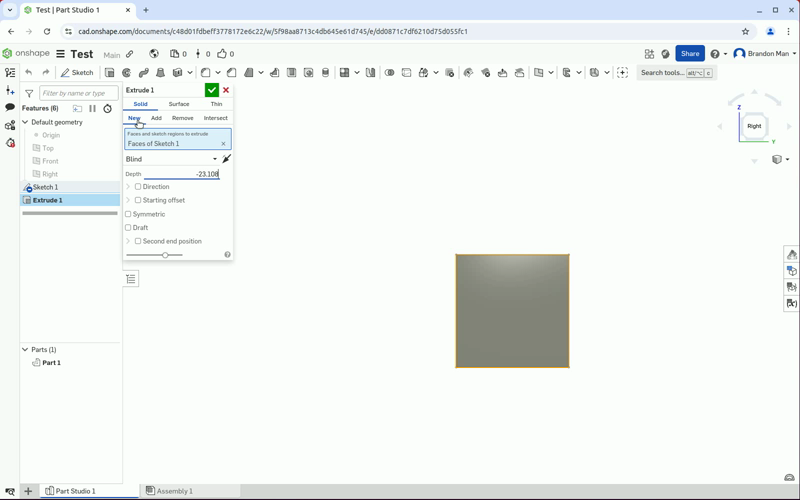
key(enter)
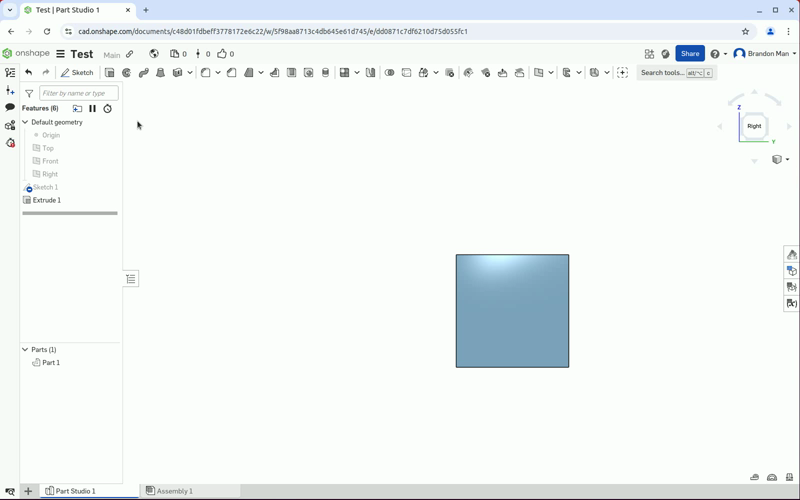
key(shift+h)
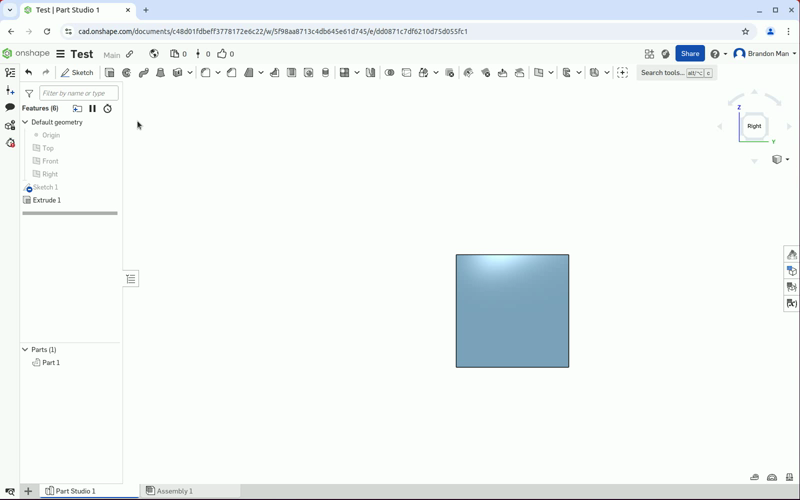
key(shift+h)
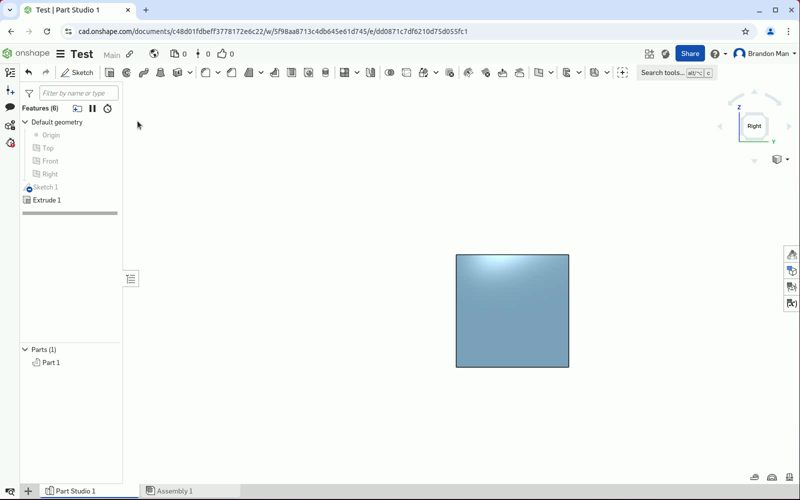
mouse_move(73, 189)
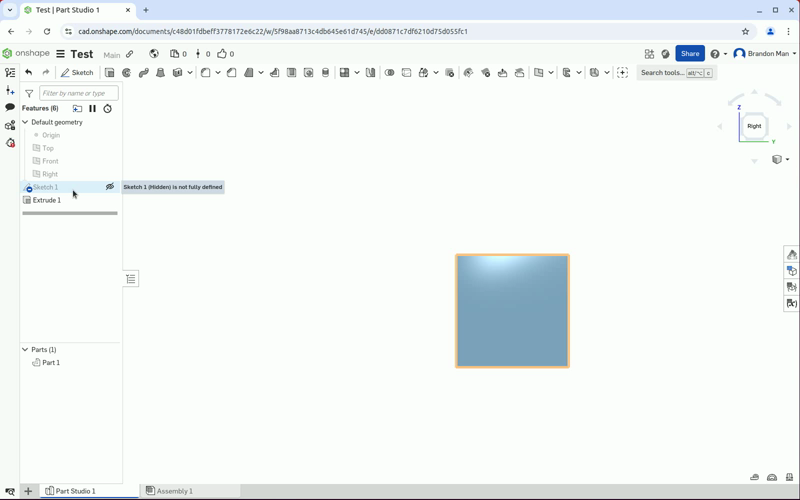
click(73, 189)
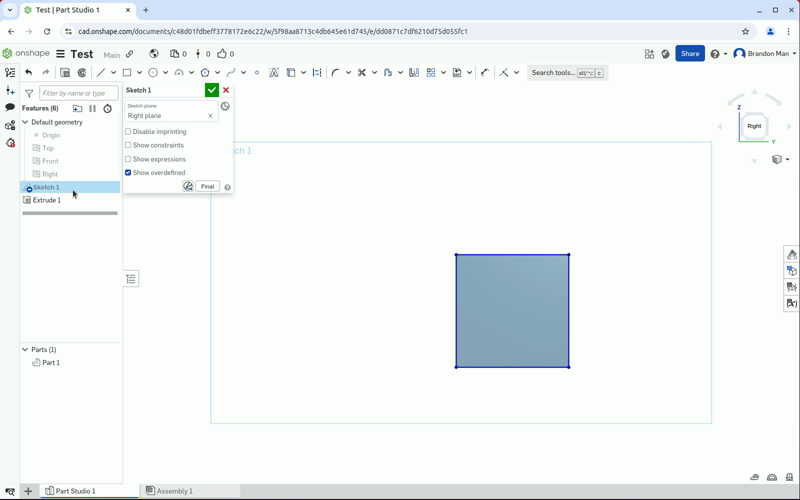
mouse_move(229, 92)
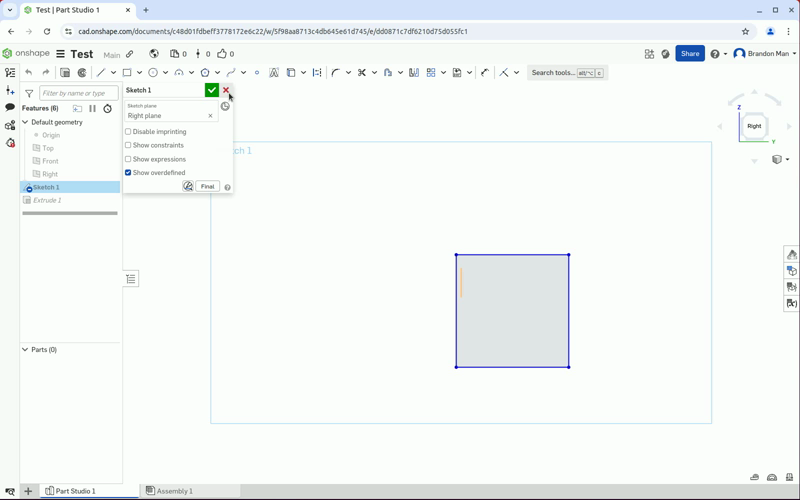
click(229, 92)
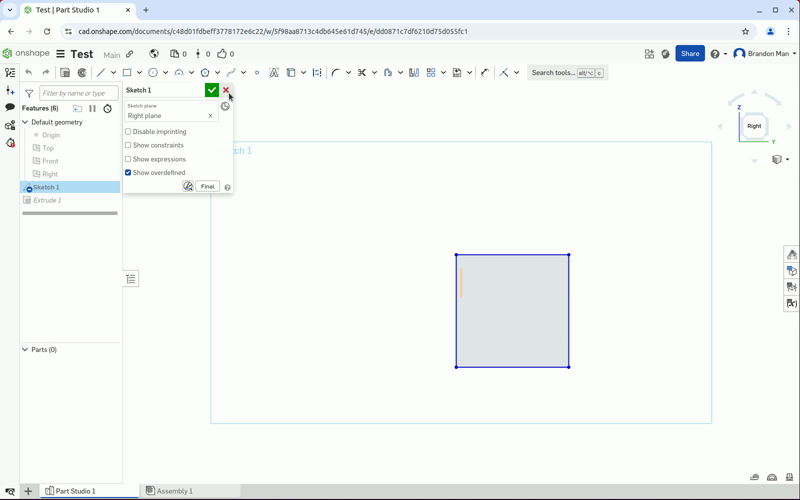
key(shift+s)
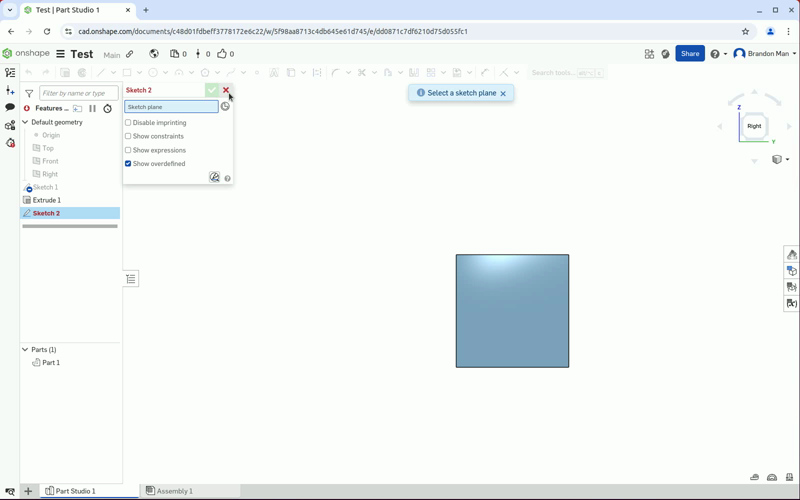
mouse_move(73, 176)
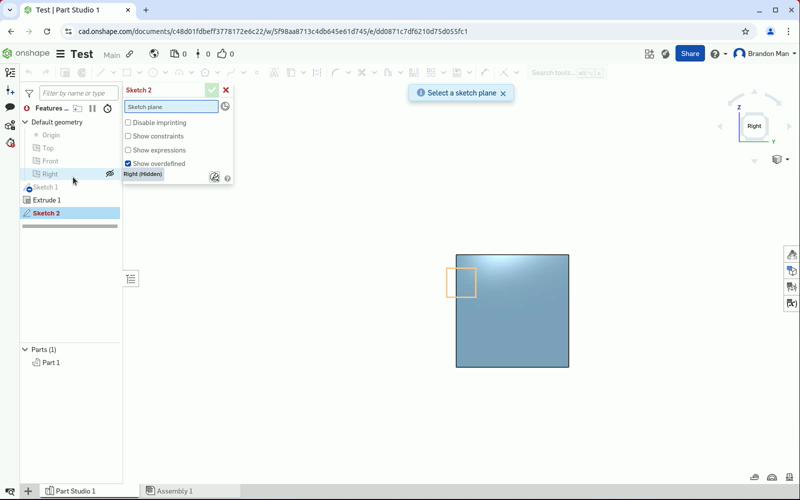
click(73, 176)
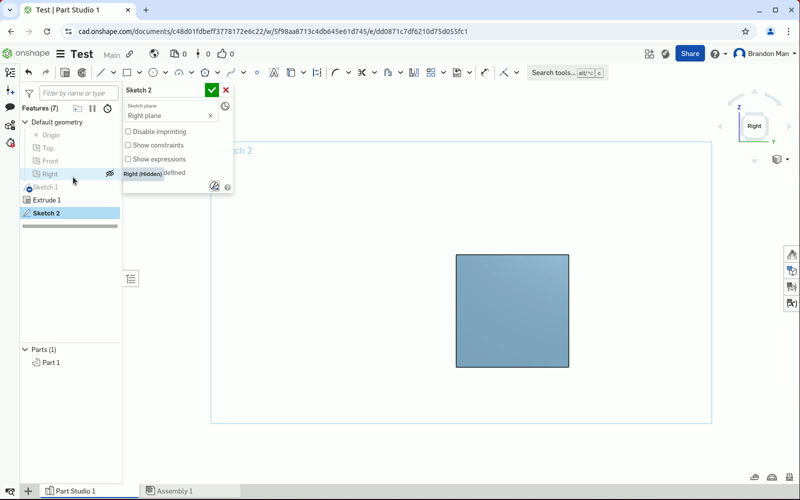
mouse_move(73, 352)
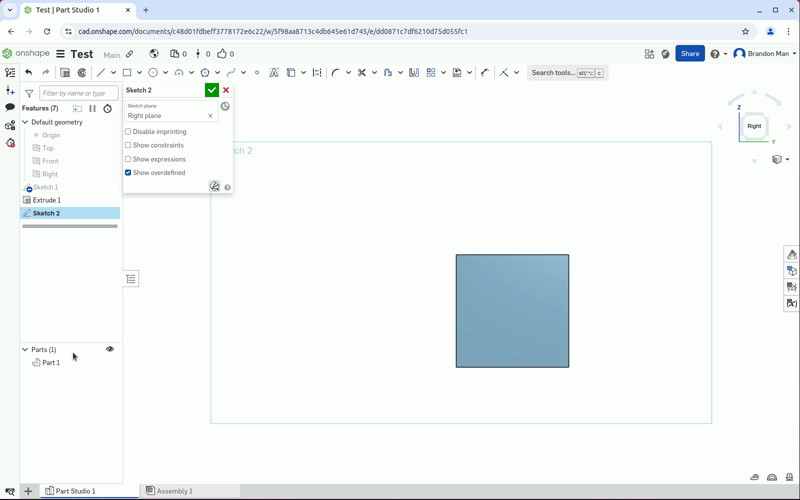
key(y)
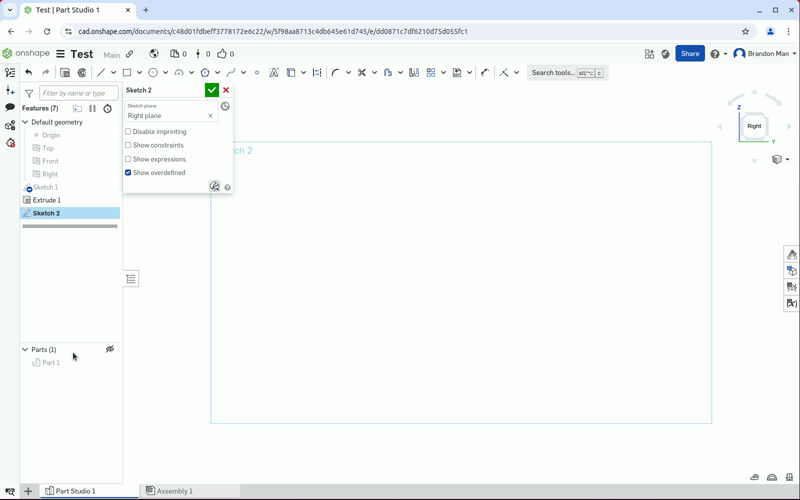
key(l)
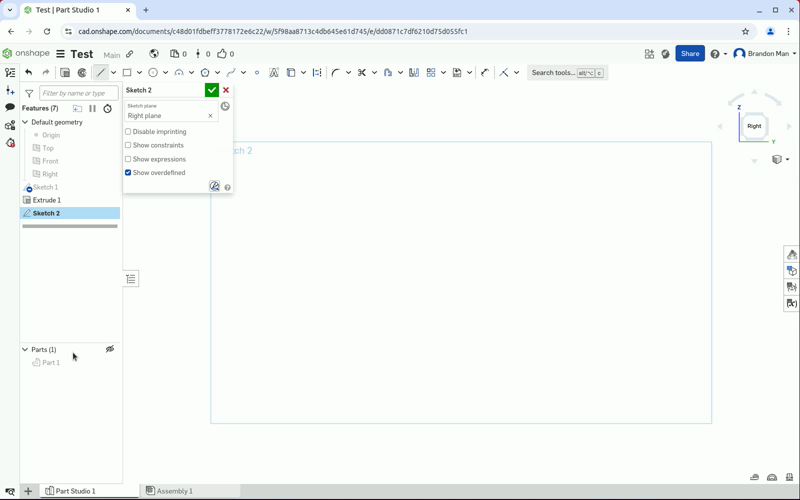
key_down(shift)
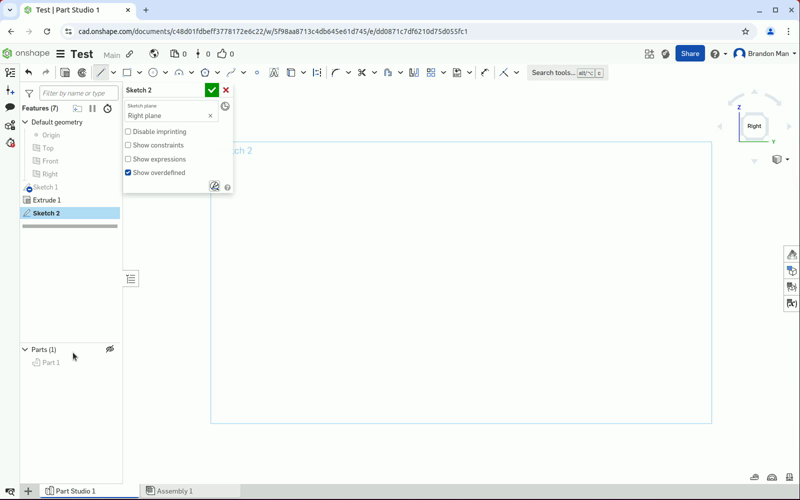
mouse_move(493, 367)
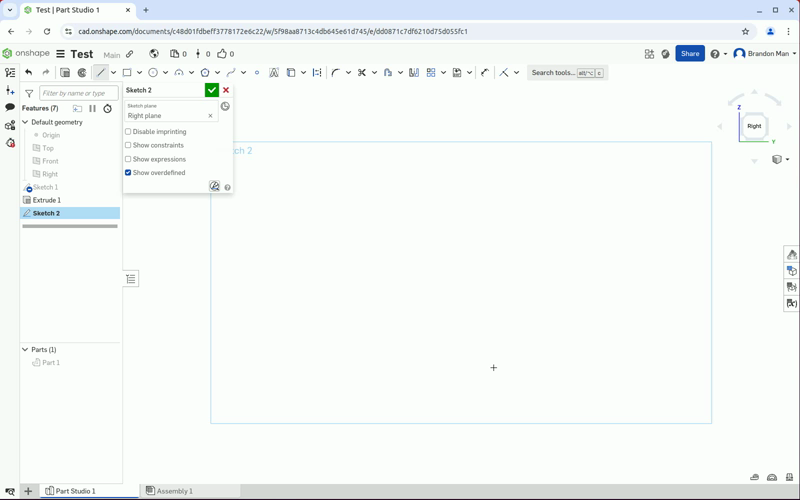
click(493, 367)
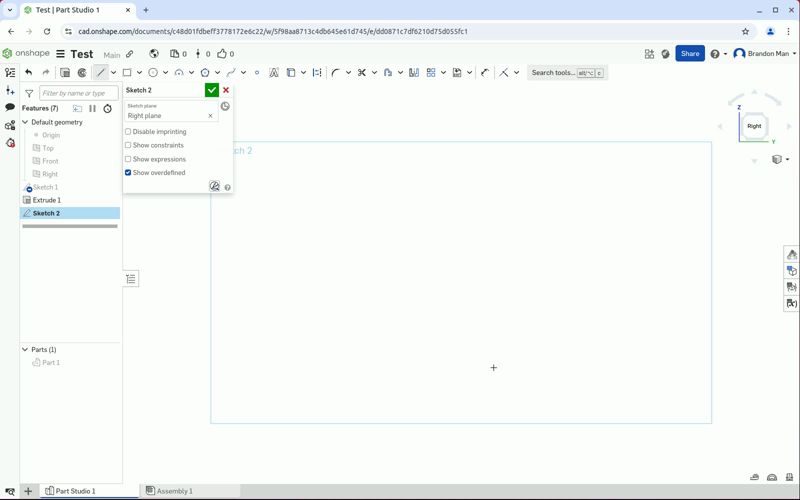
key_up(shift)
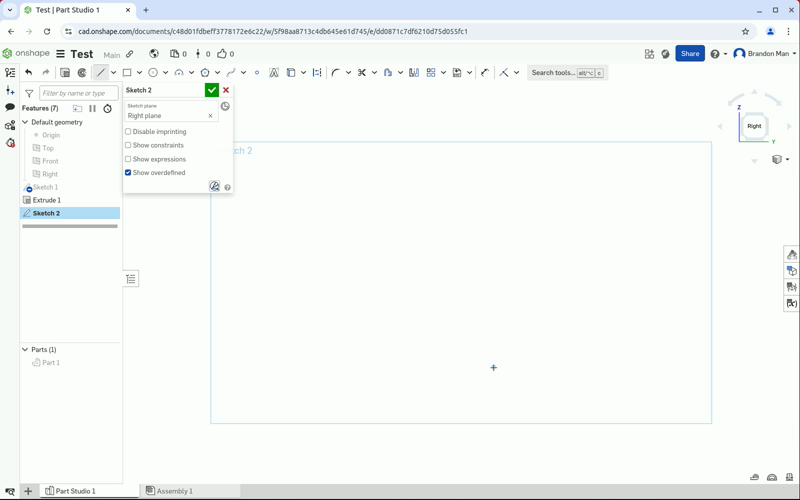
key_down(shift)
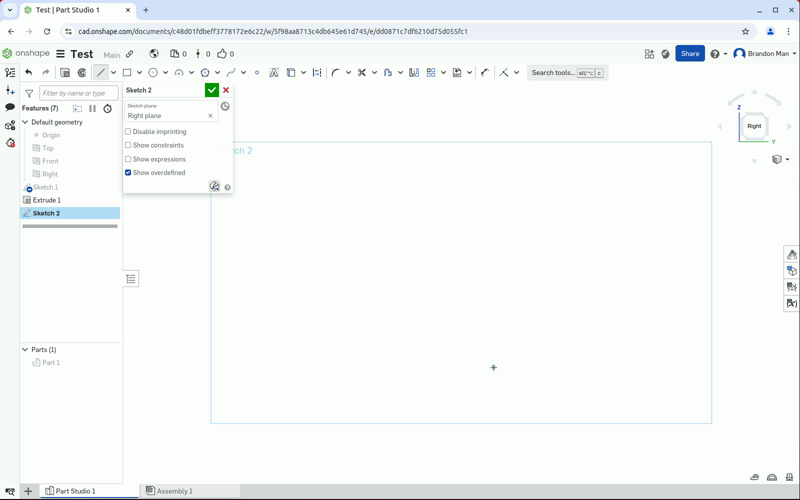
mouse_move(569, 367)
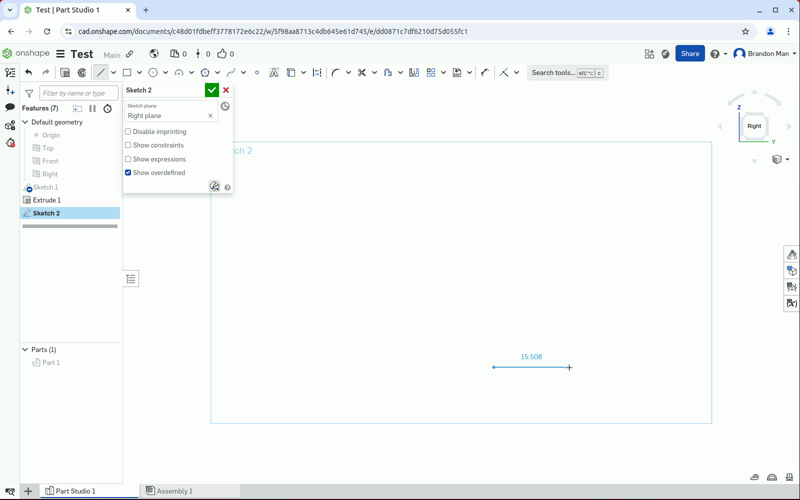
click(569, 367)
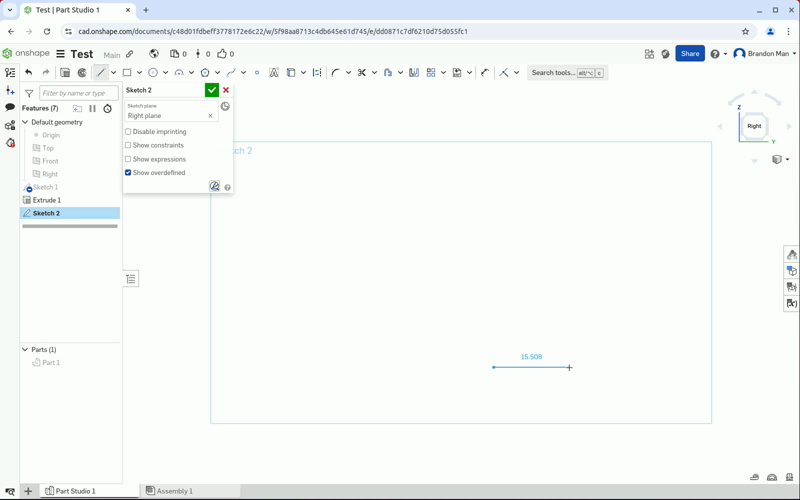
key_up(shift)
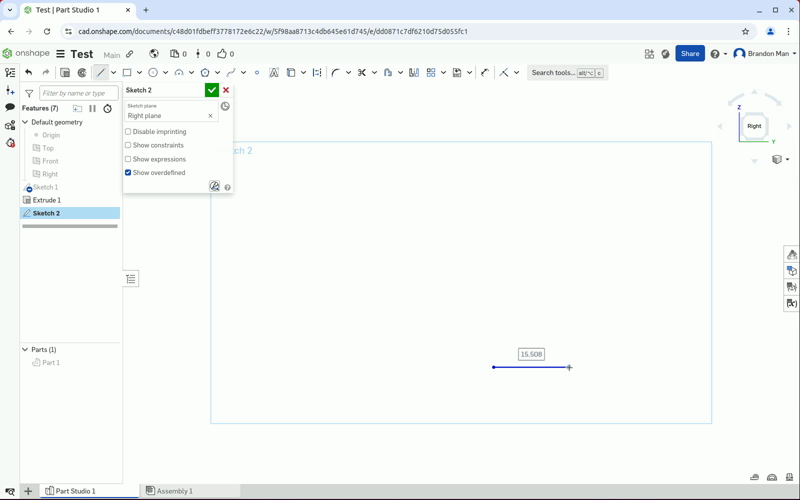
key_down(shift)
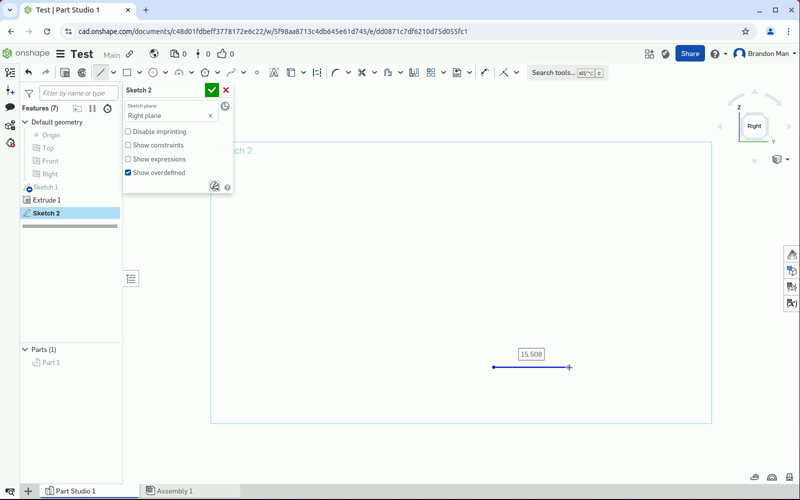
mouse_move(569, 282)
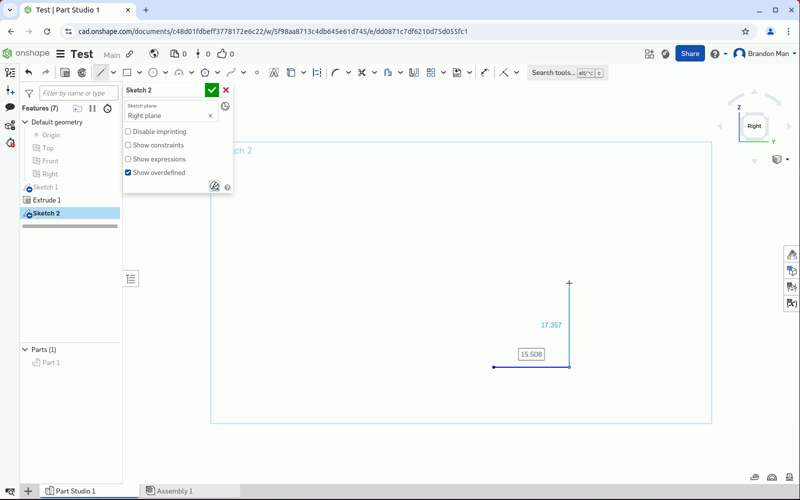
click(569, 282)
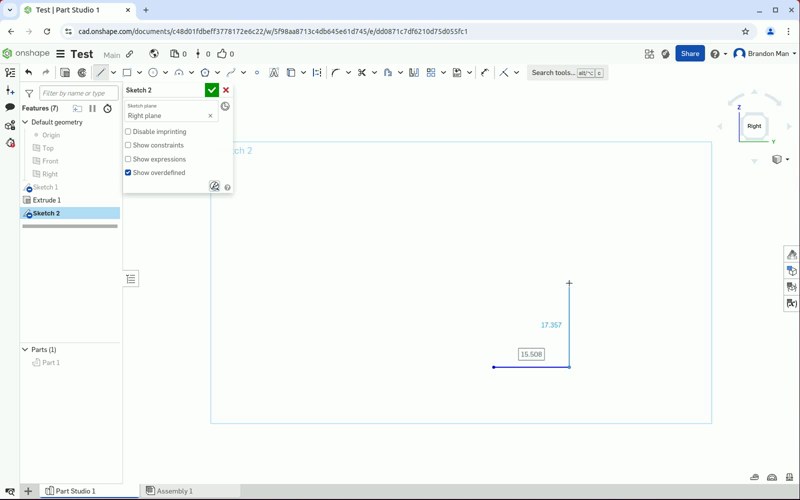
key_up(shift)
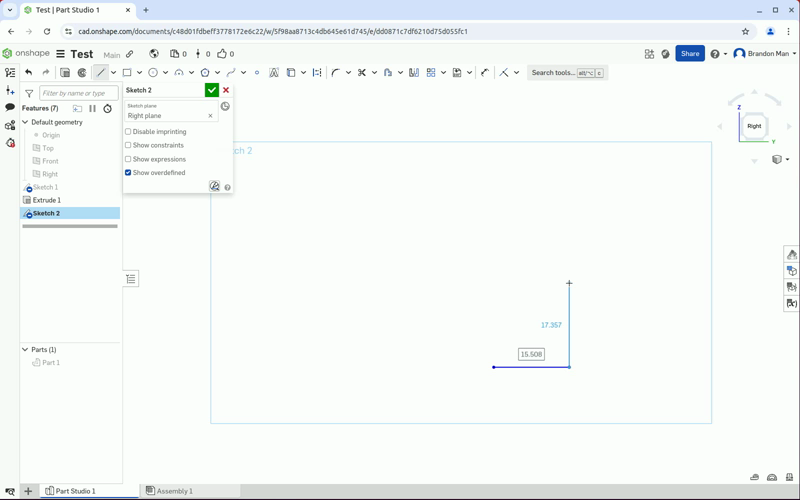
key_down(shift)
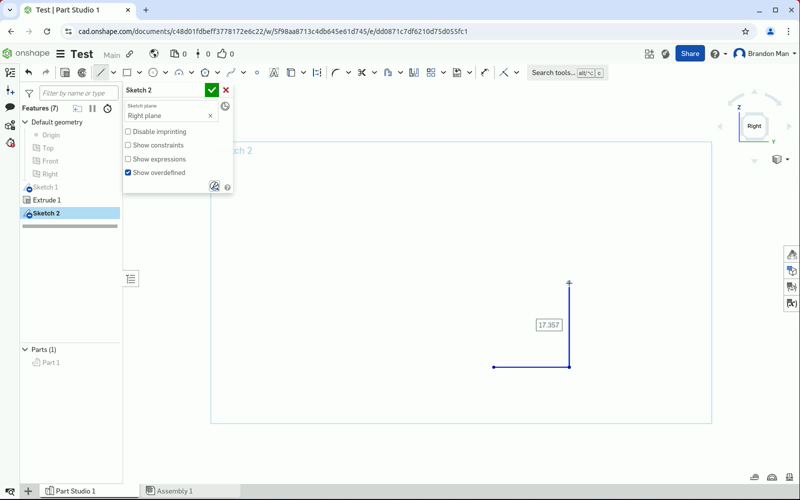
mouse_move(493, 367)
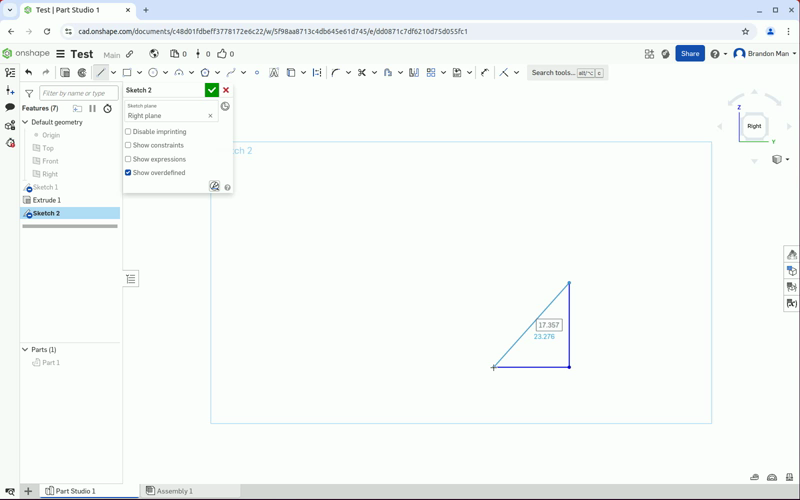
key_up(shift)
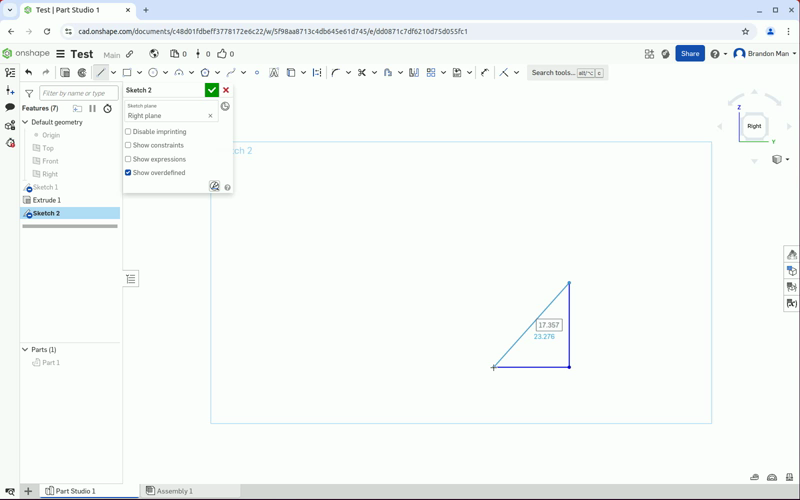
click(493, 367)
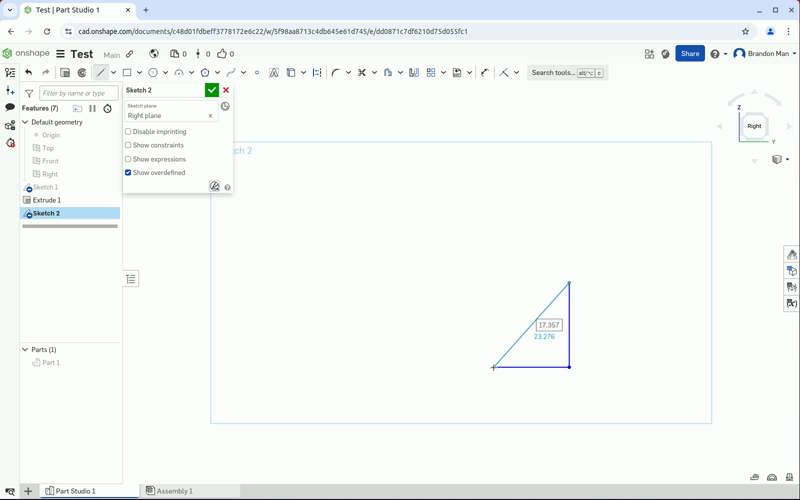
key(esc)
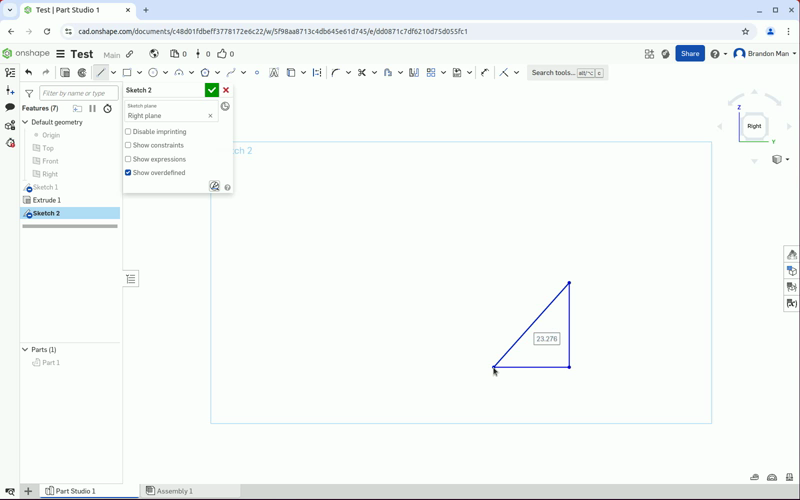
mouse_move(556, 303)
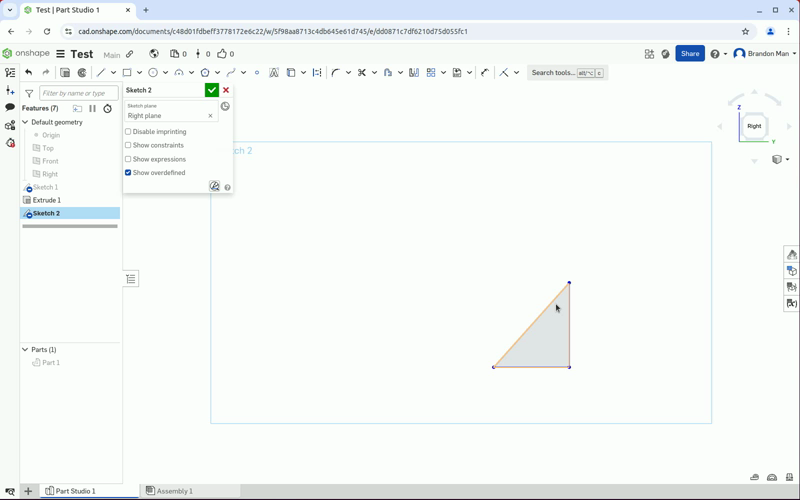
click(556, 303)
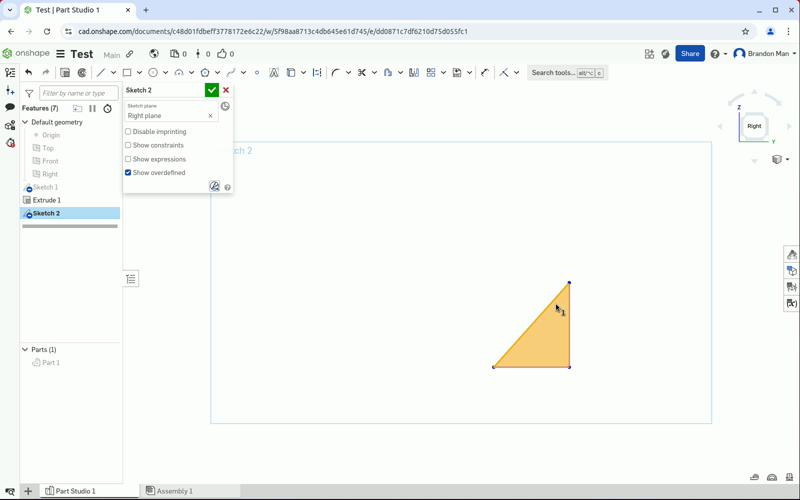
mouse_move(73, 352)
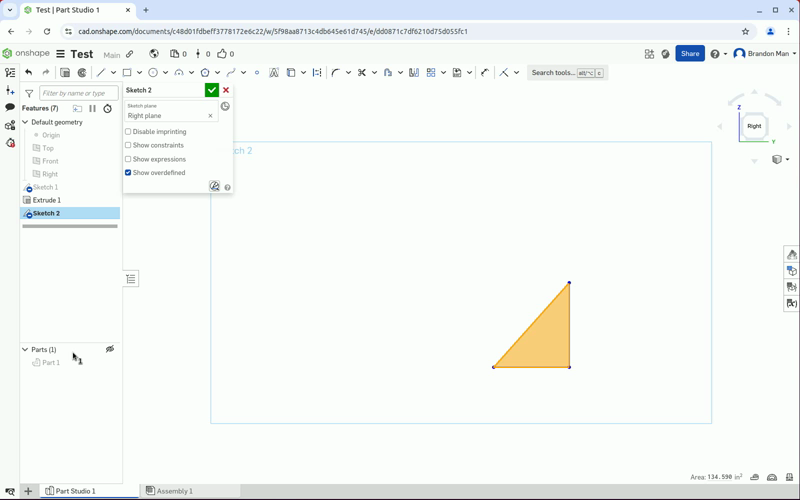
key(shift+y)
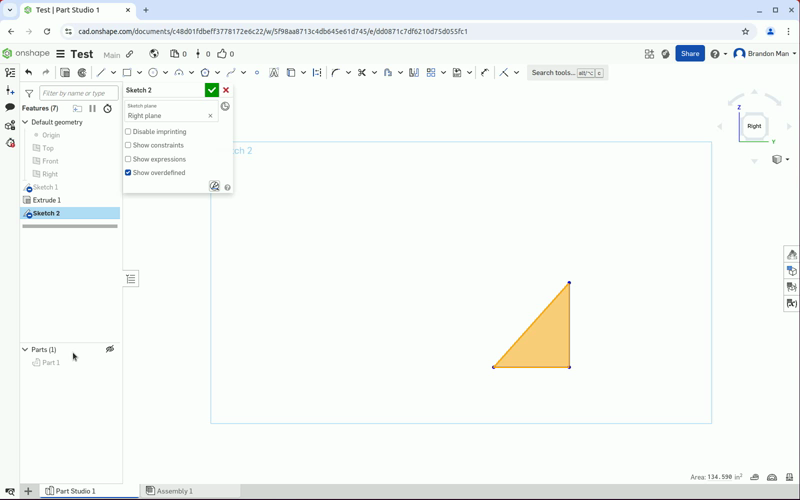
key(shift+e)
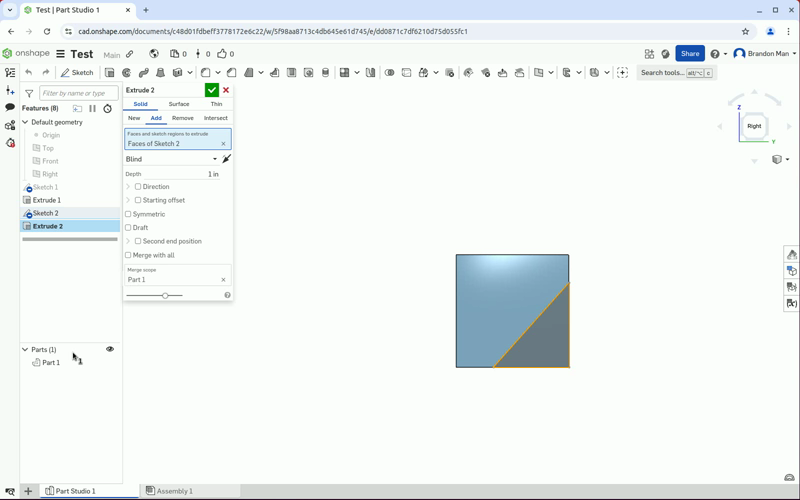
mouse_move(143, 106)
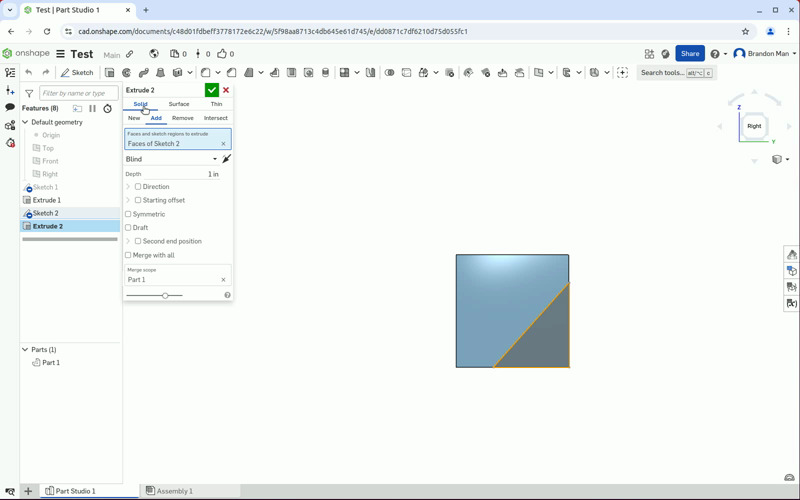
click(143, 106)
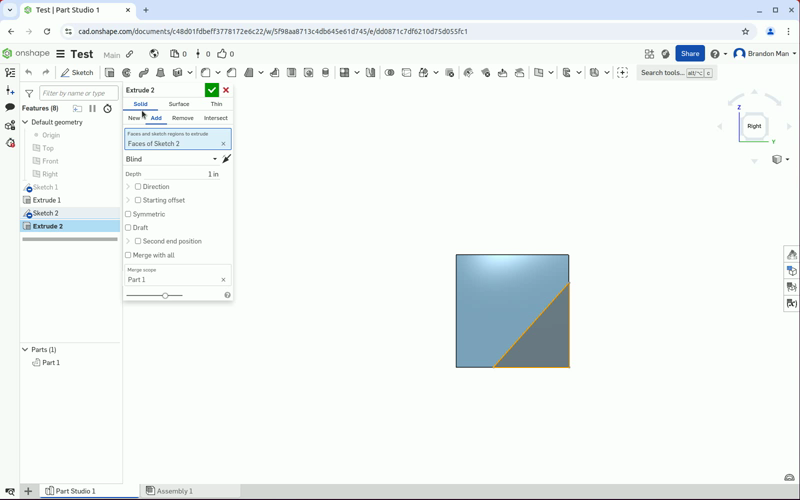
mouse_move(137, 120)
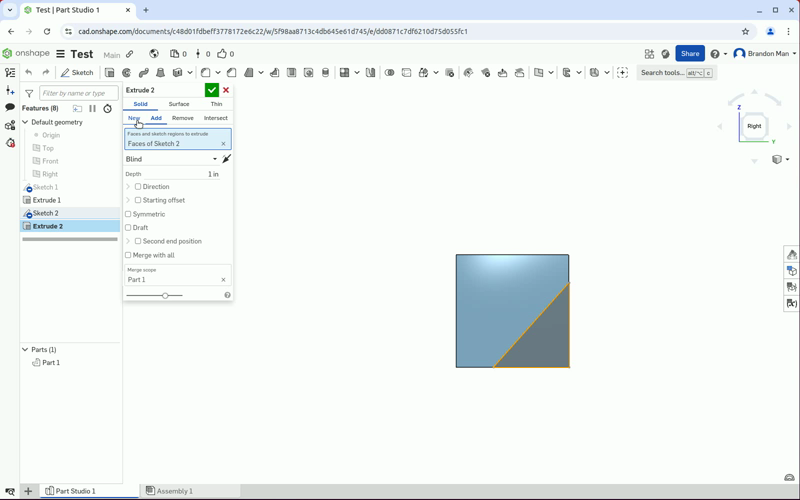
click(137, 120)
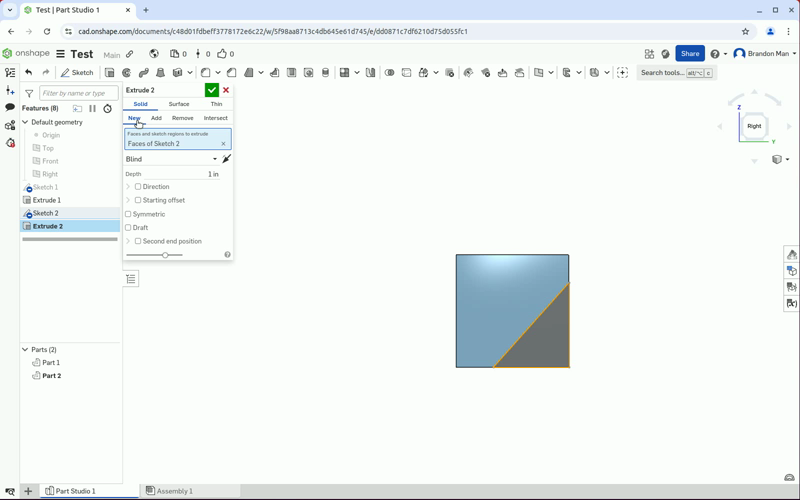
key(tab, 4)
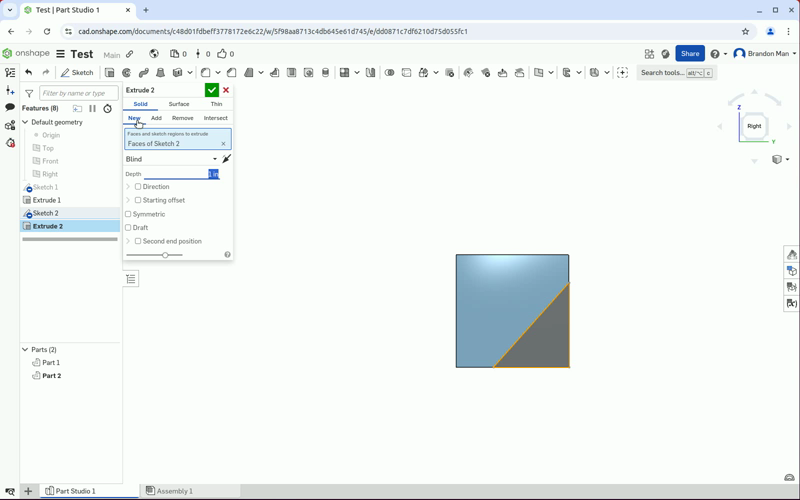
text(23.108)
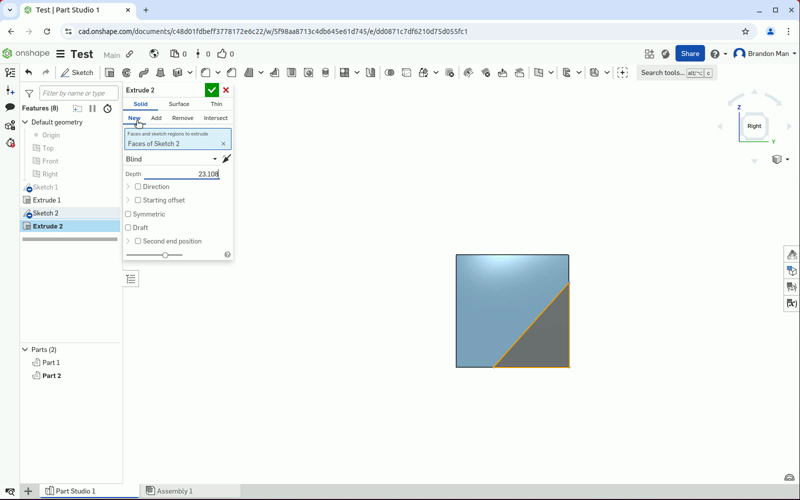
key(enter)
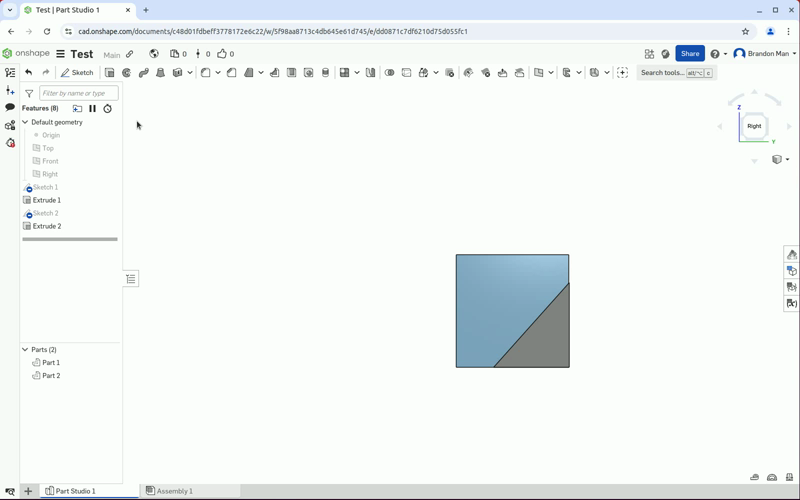
key(shift+h)
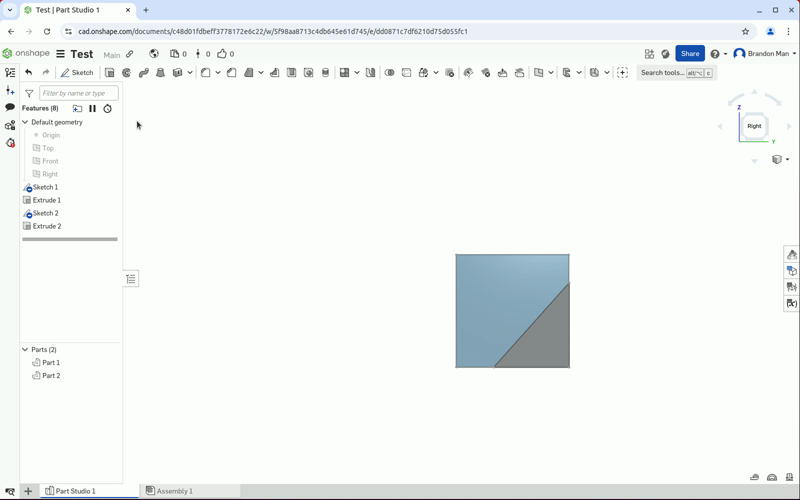
key(shift+h)
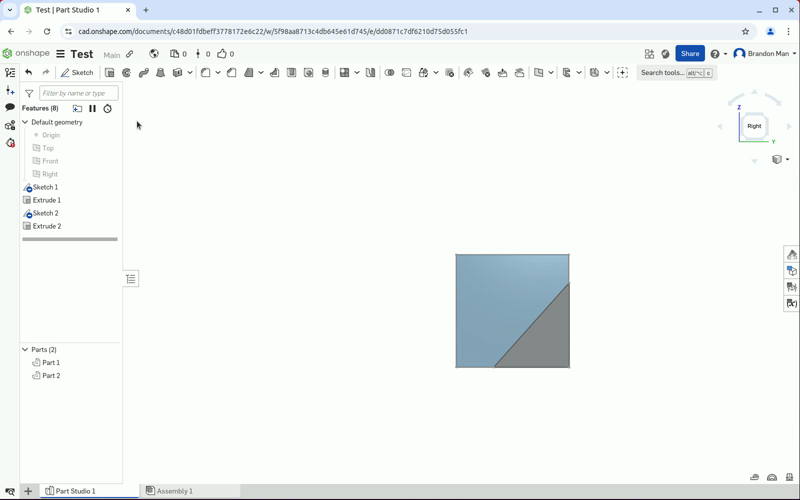
key(shift+7)
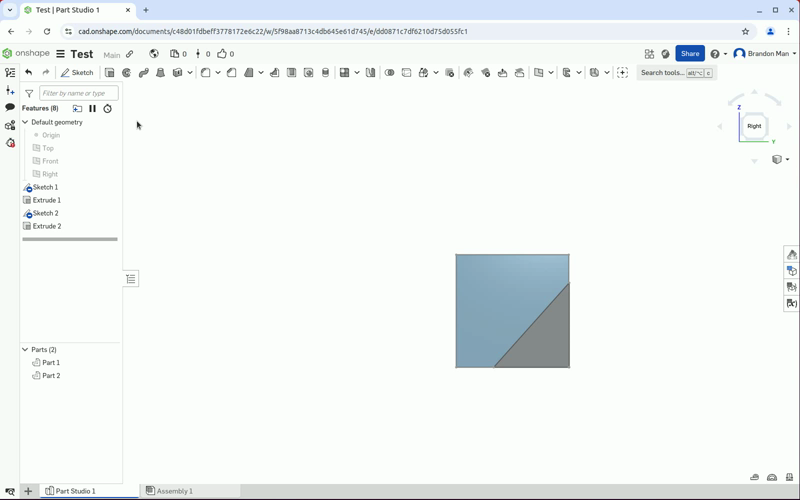
key(right, 2)
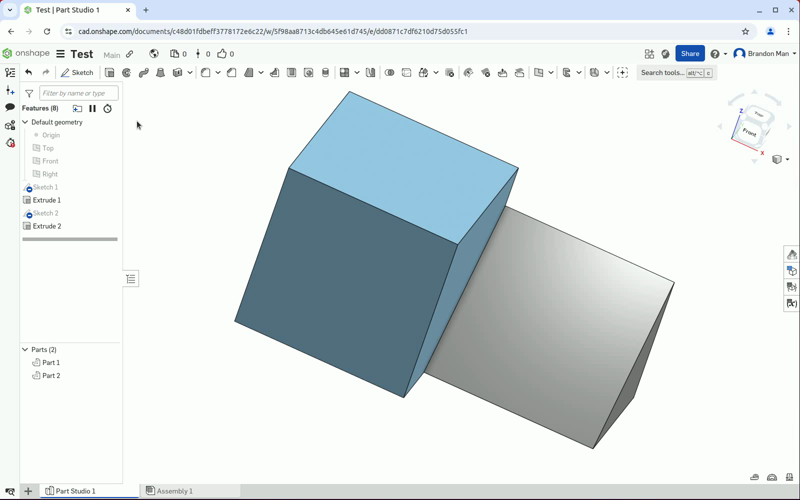
key(down, 2)
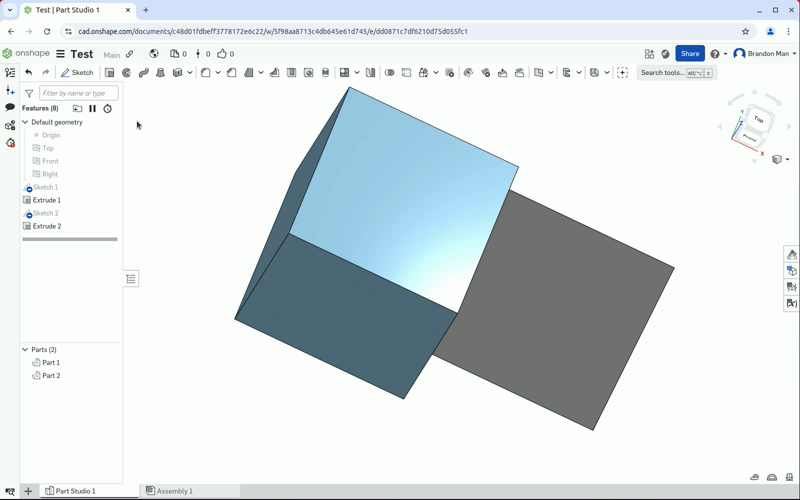
key(up, 2)
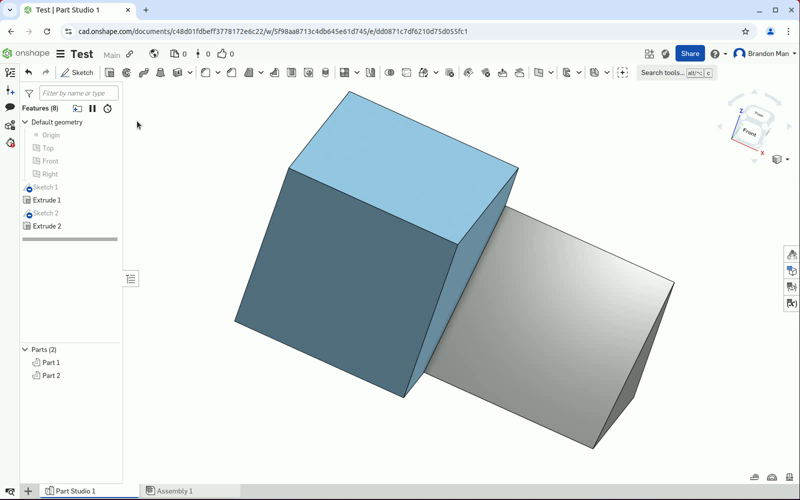
key(left, 2)
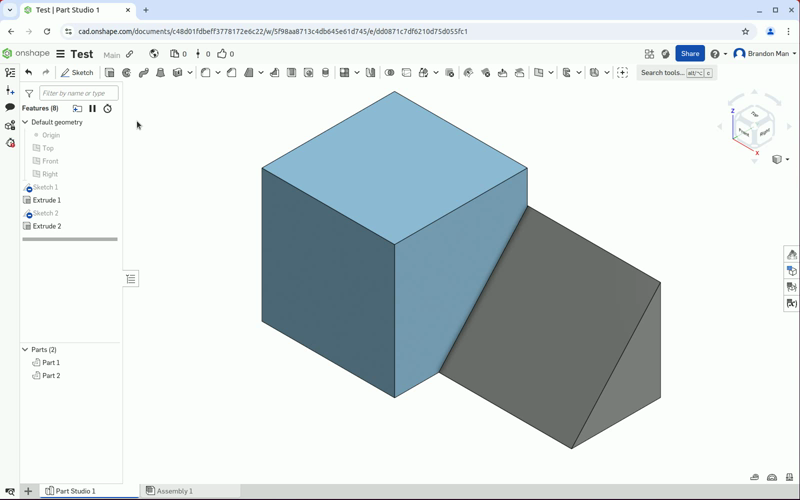
mouse_move(73, 189)
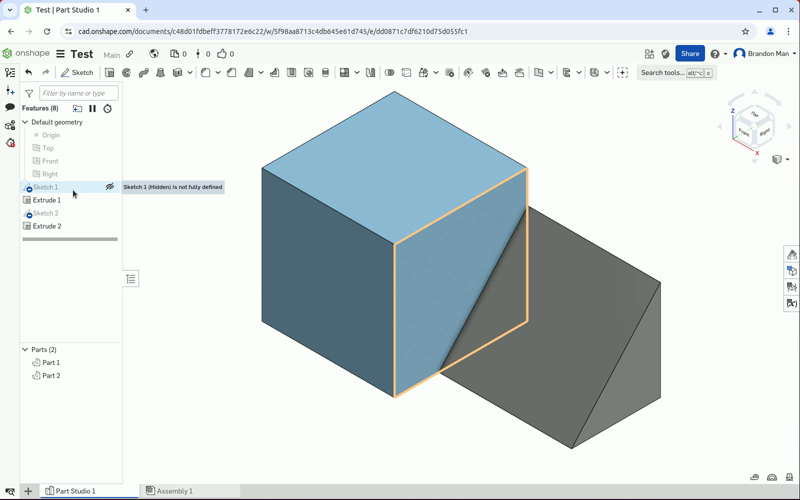
click(73, 189)